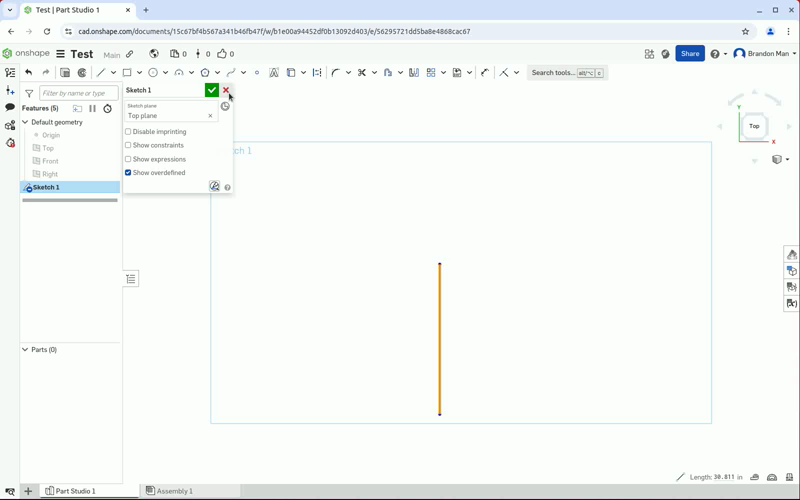
key(shift+h)
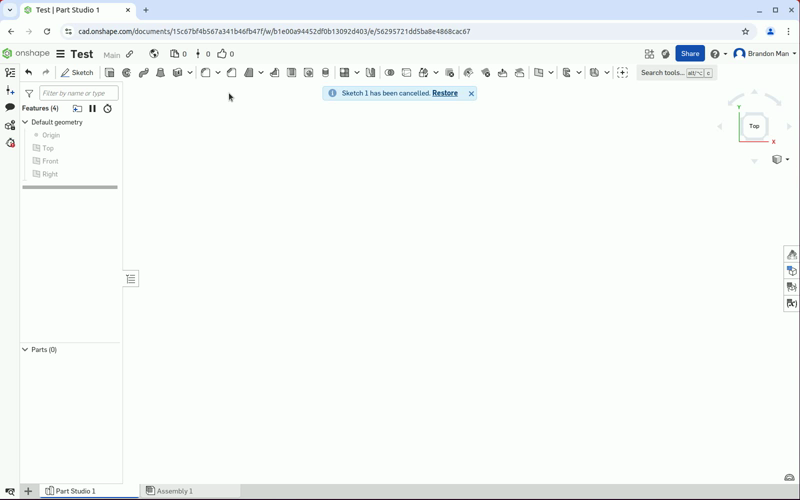
mouse_move(73, 352)
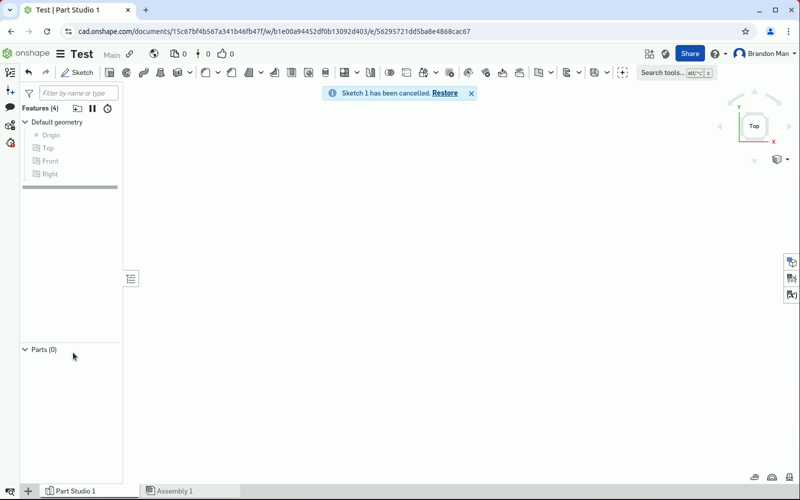
key(y)
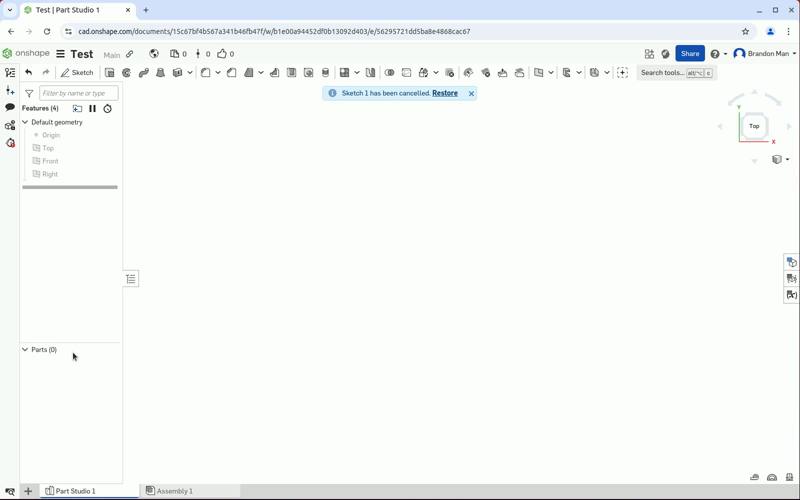
key(shift+p)
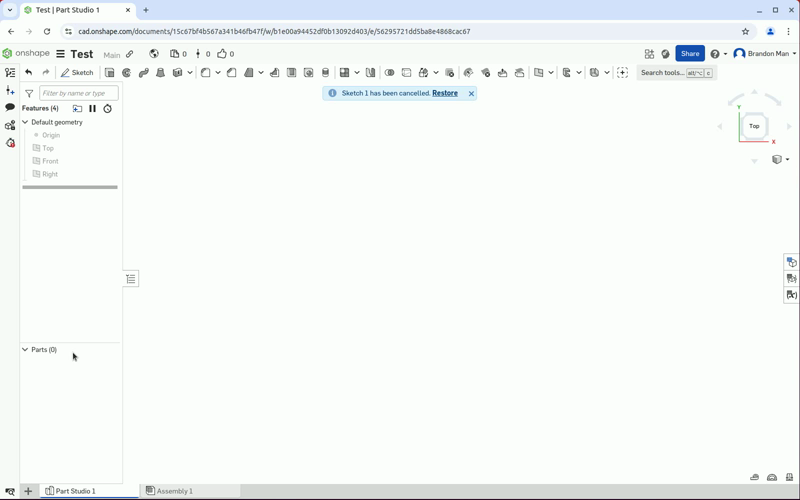
key(space)
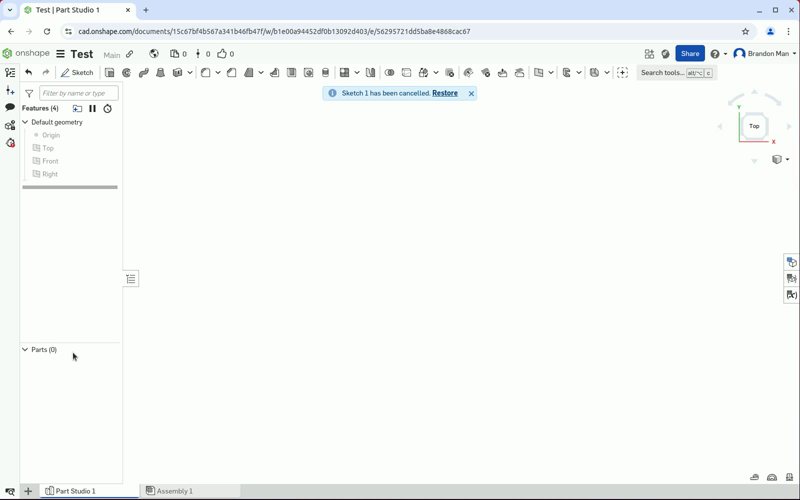
key_down(shift)
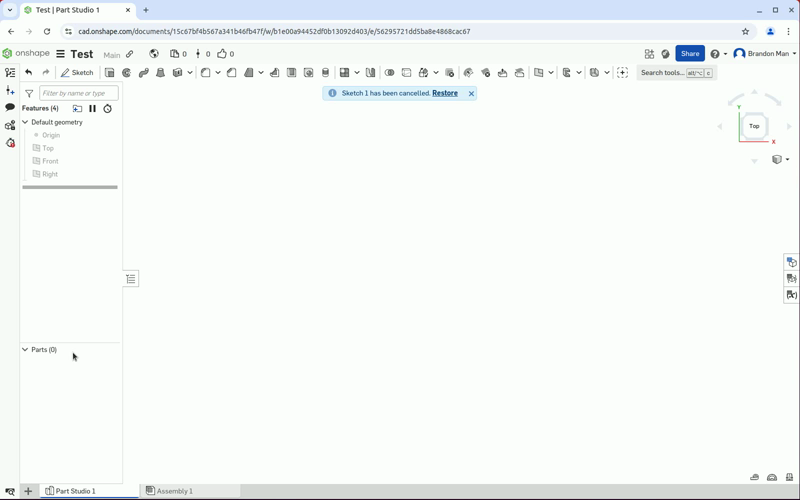
key(up)
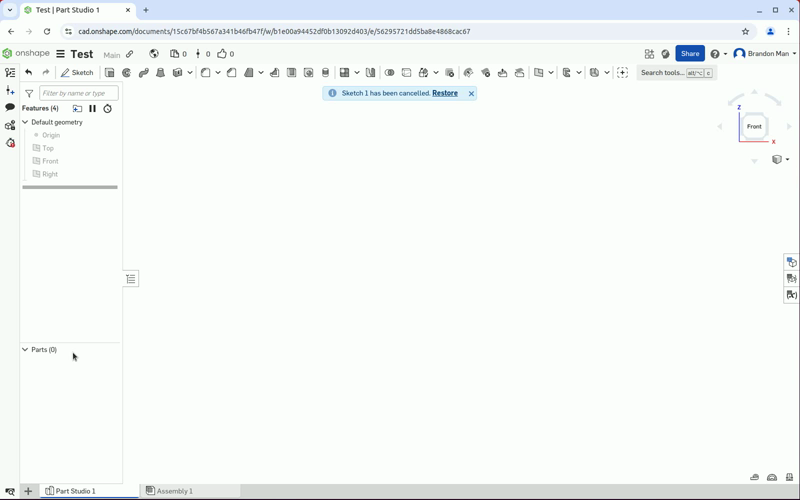
key_up(shift)
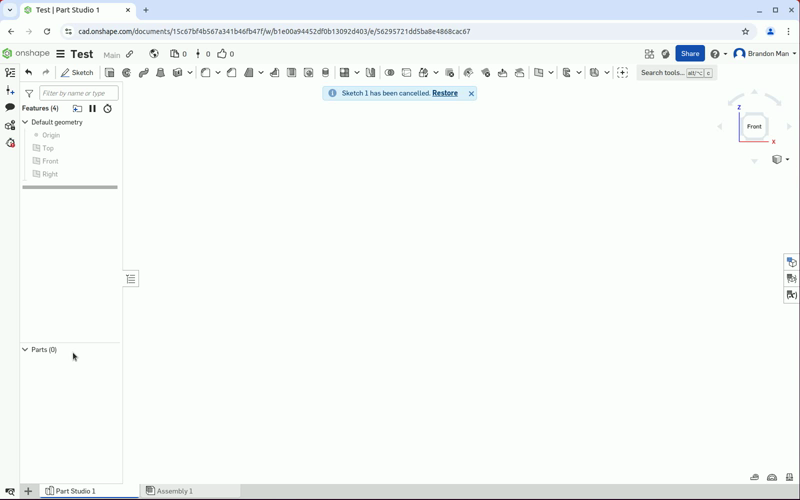
mouse_move(73, 352)
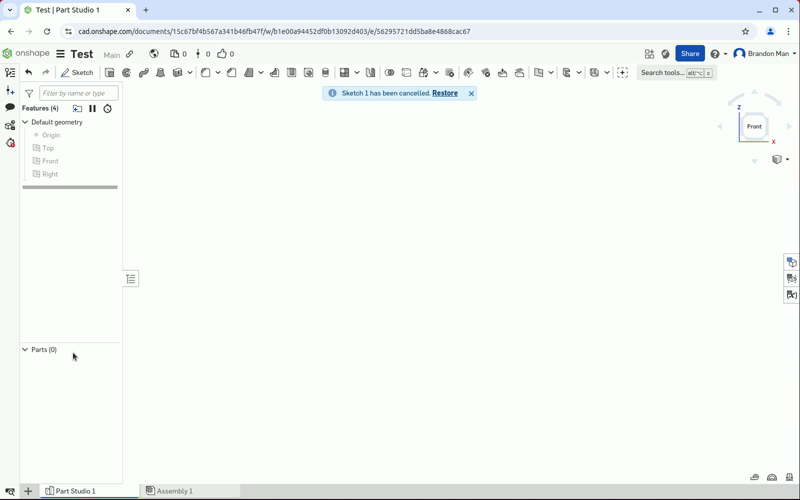
key(shift+y)
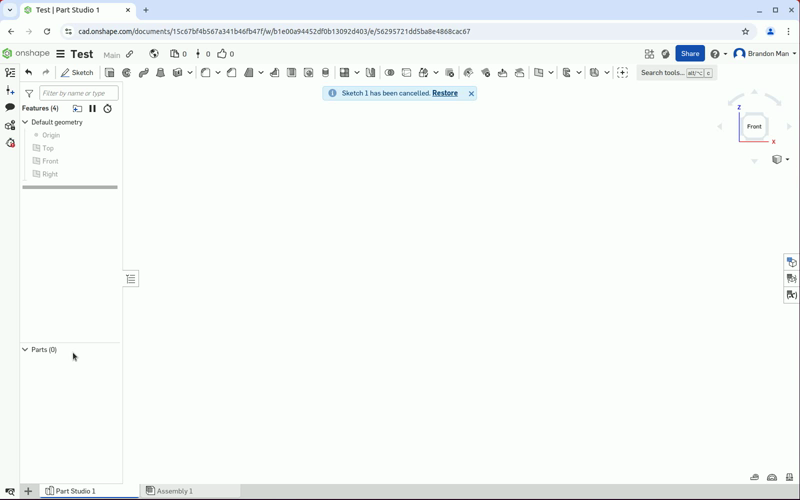
key(shift+s)
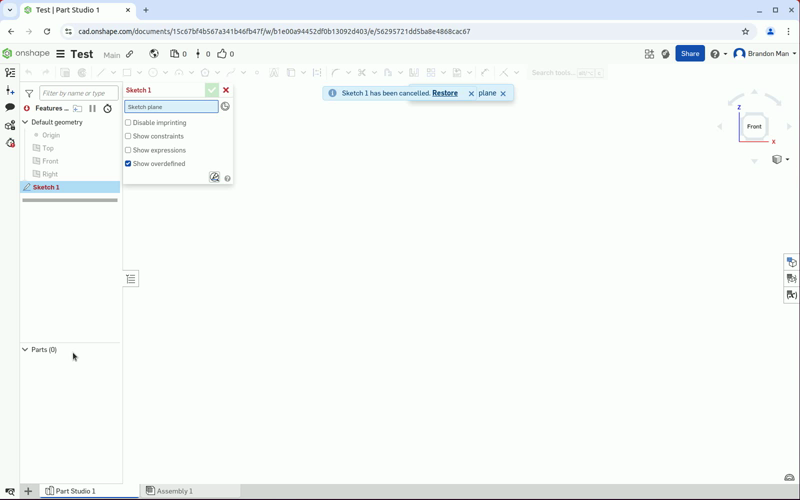
mouse_move(73, 163)
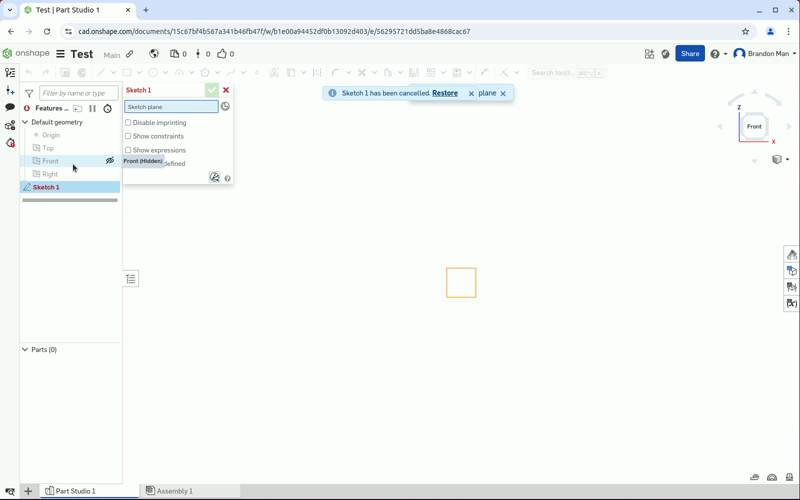
click(73, 163)
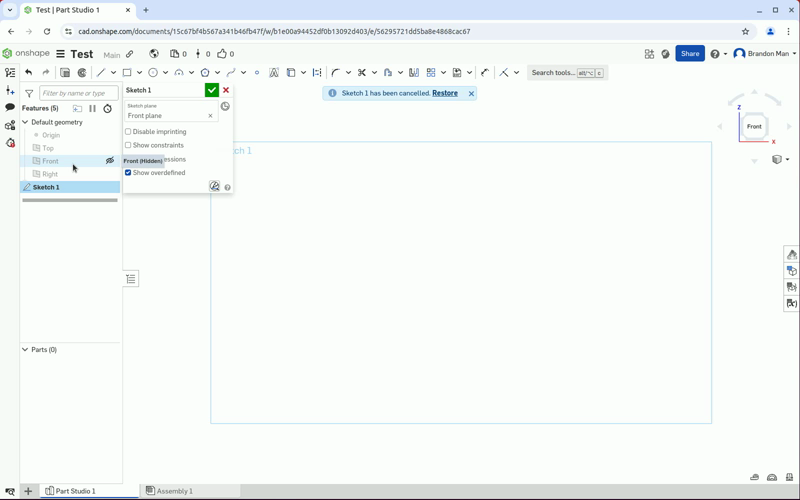
mouse_move(73, 352)
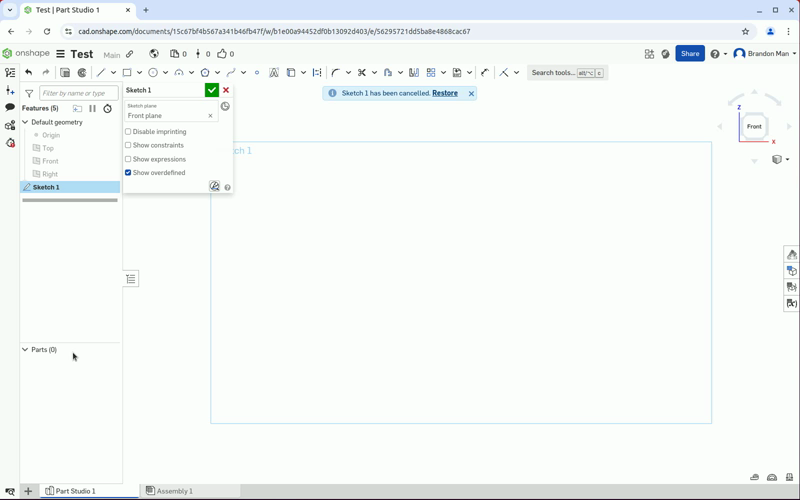
key(y)
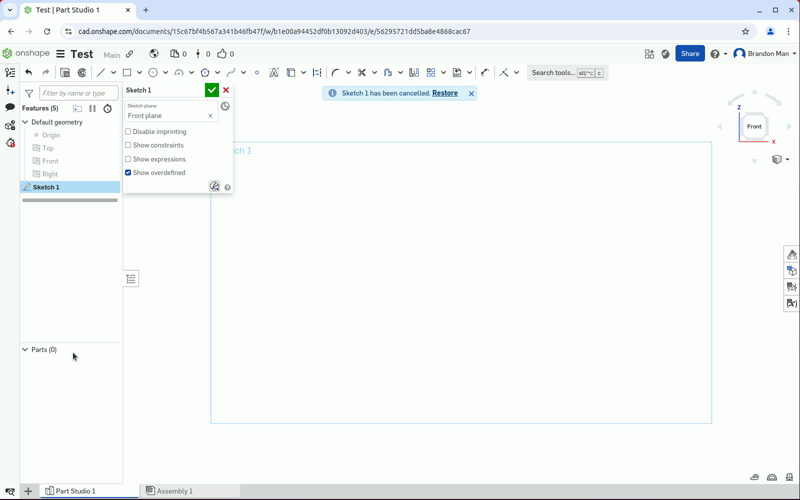
key(l)
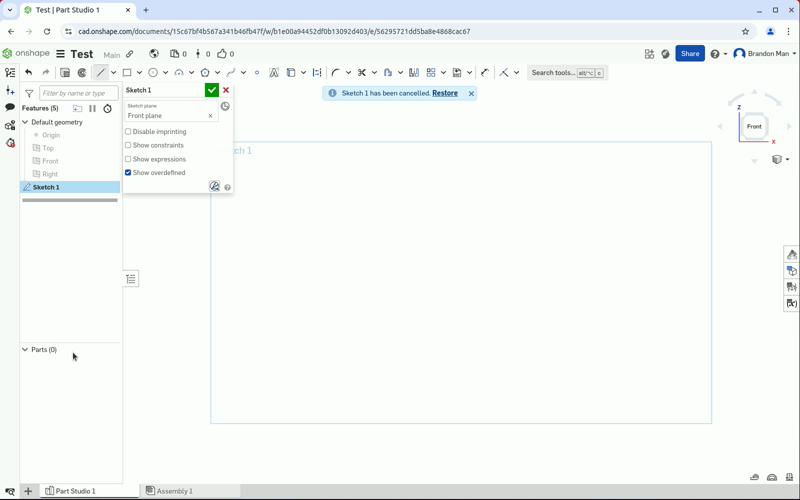
key_down(shift)
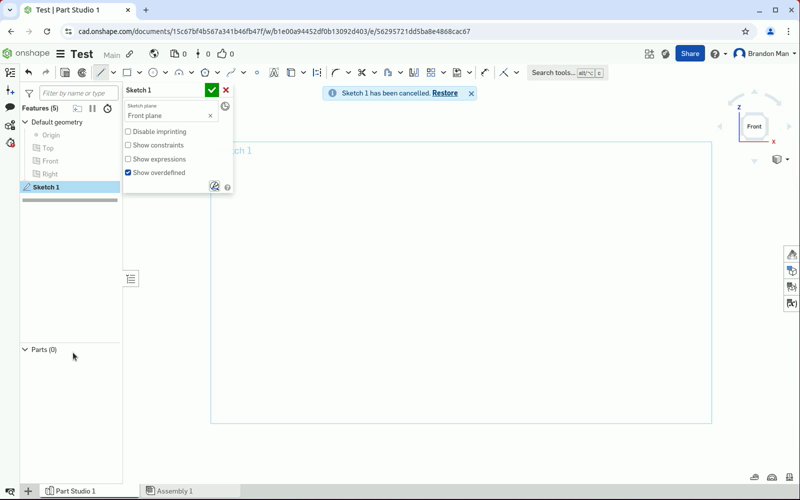
mouse_move(348, 282)
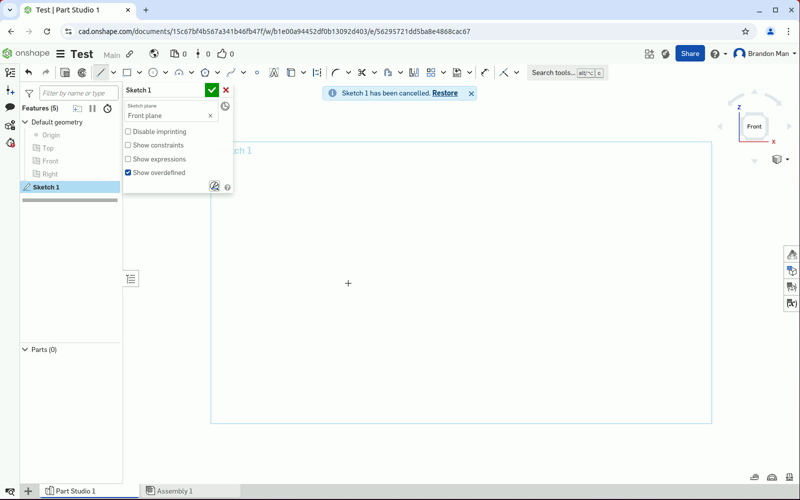
click(348, 282)
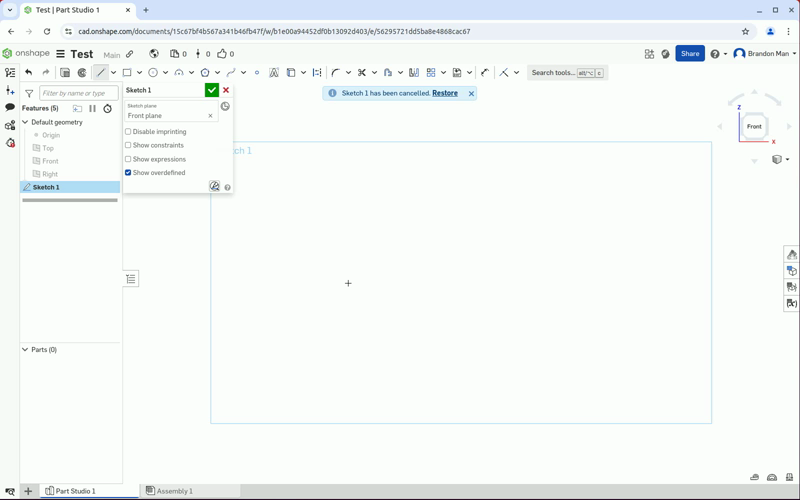
key_up(shift)
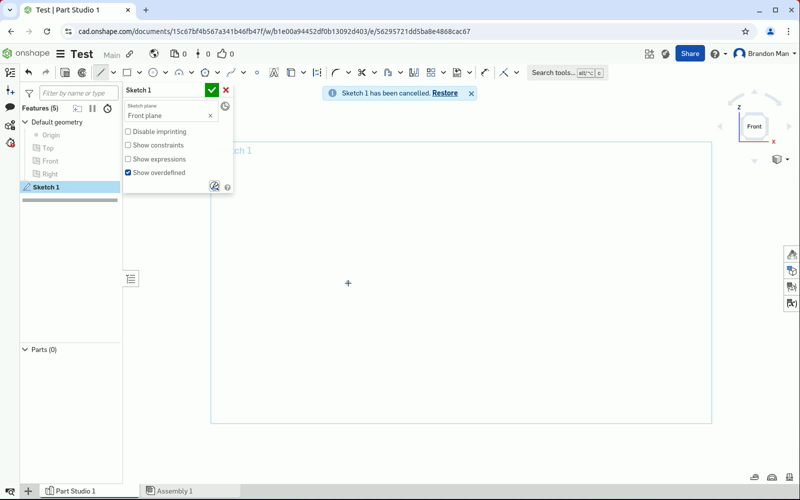
key_down(shift)
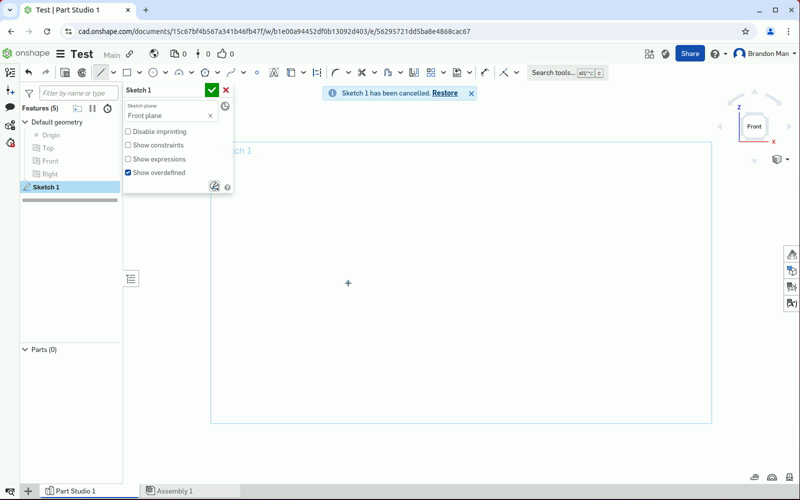
mouse_move(442, 282)
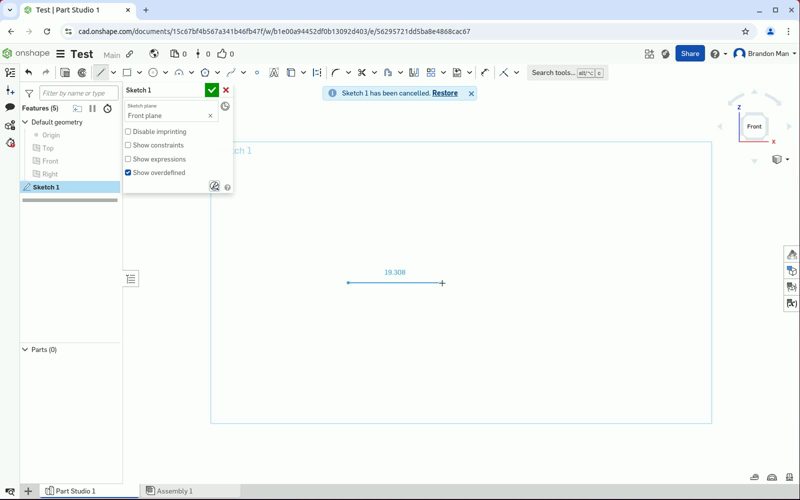
click(442, 282)
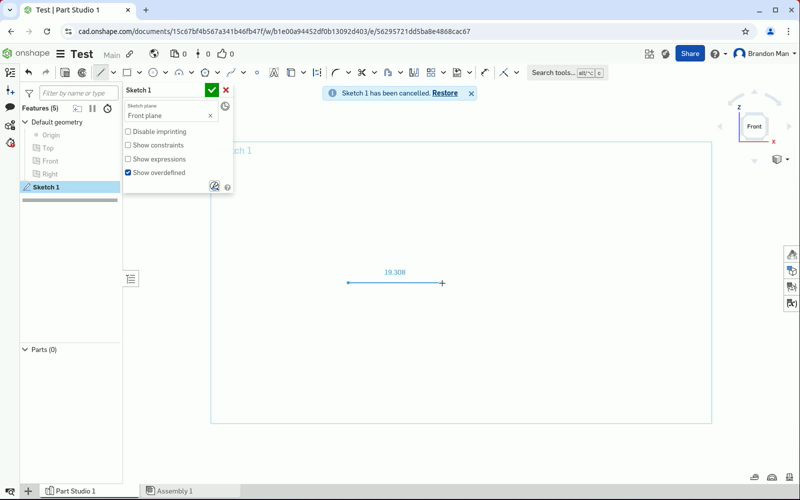
key_up(shift)
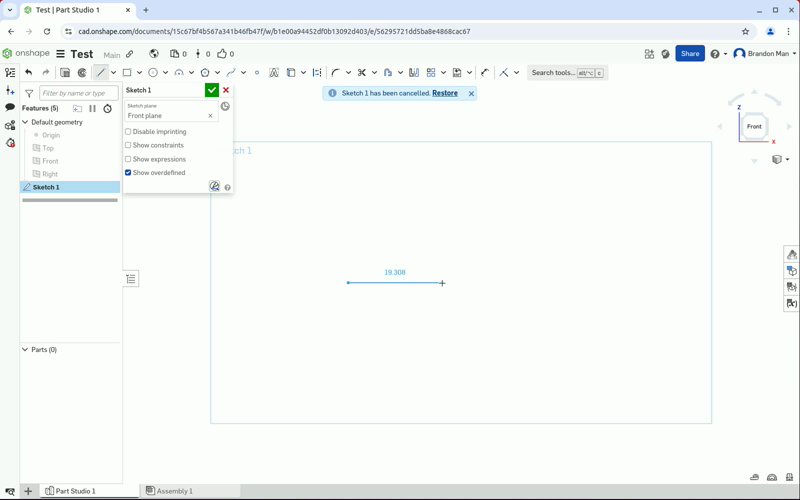
key_down(shift)
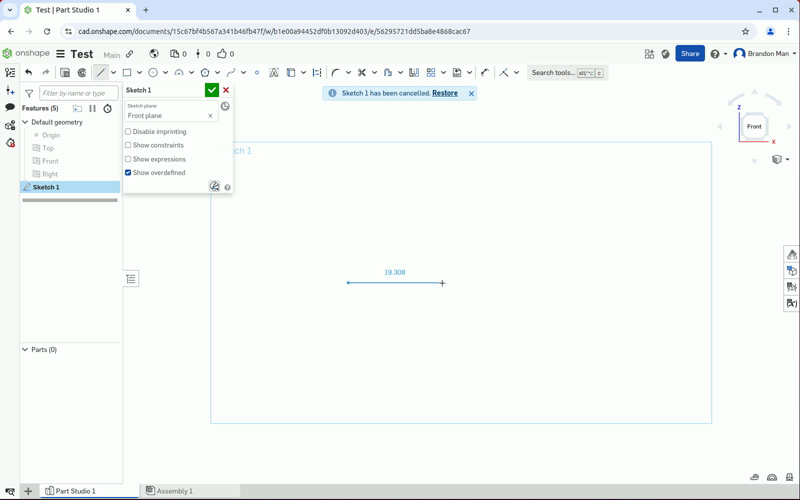
mouse_move(472, 282)
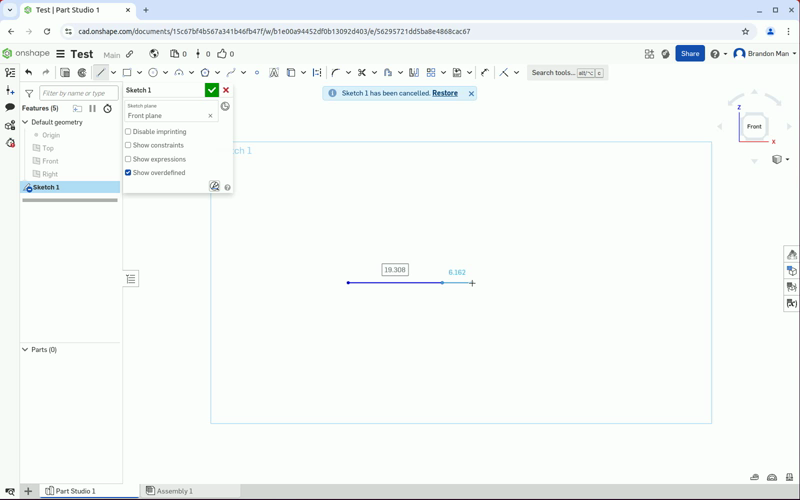
mouse_move(442, 262)
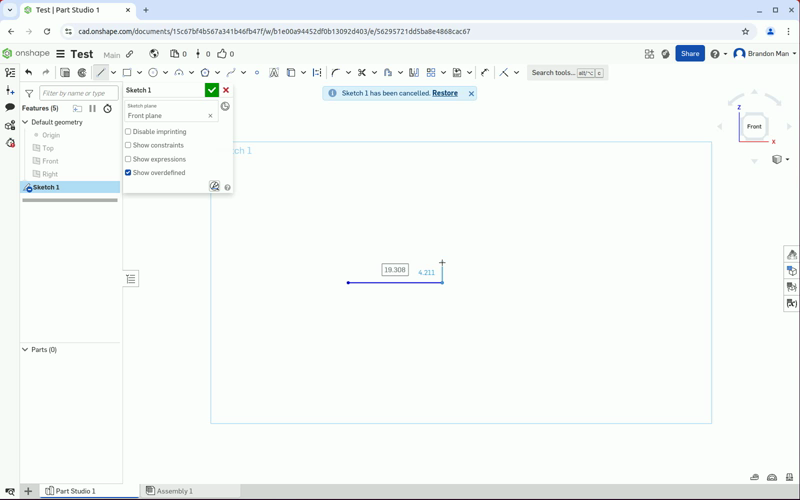
click(442, 262)
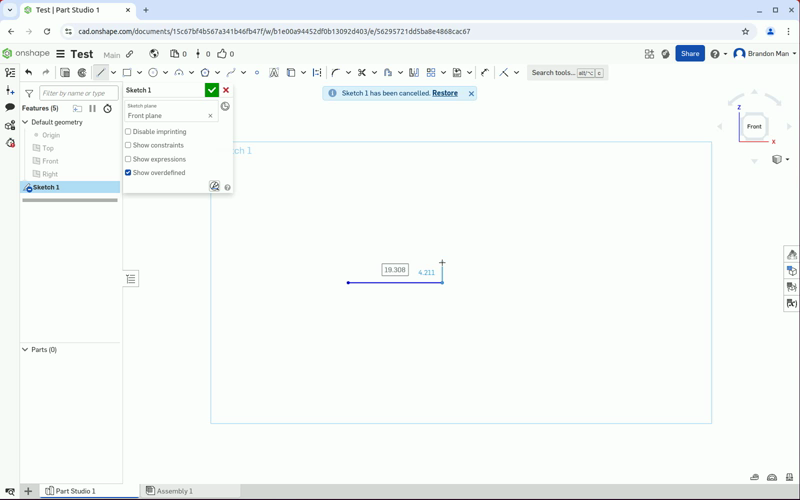
key_up(shift)
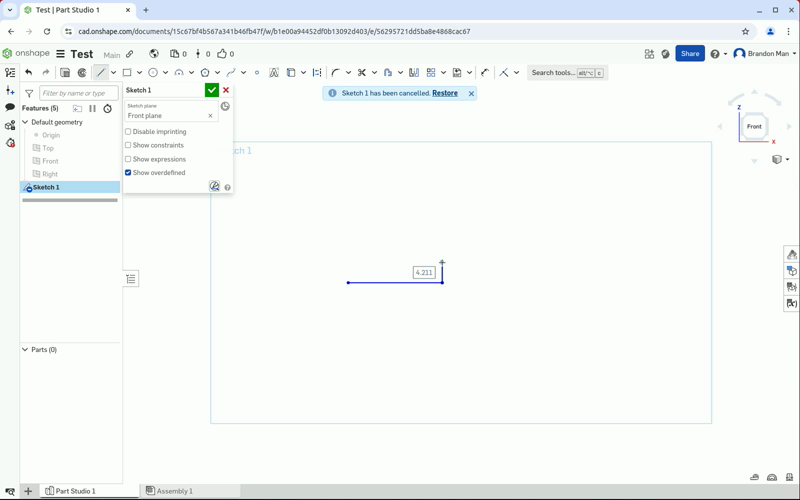
key_down(shift)
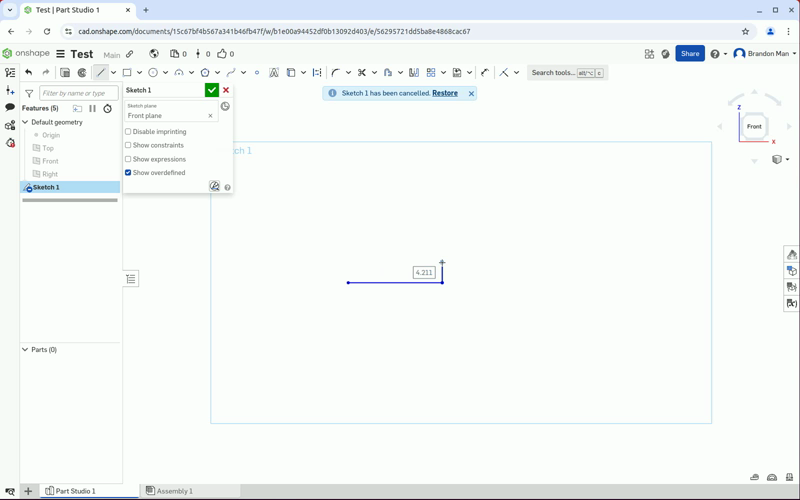
mouse_move(368, 262)
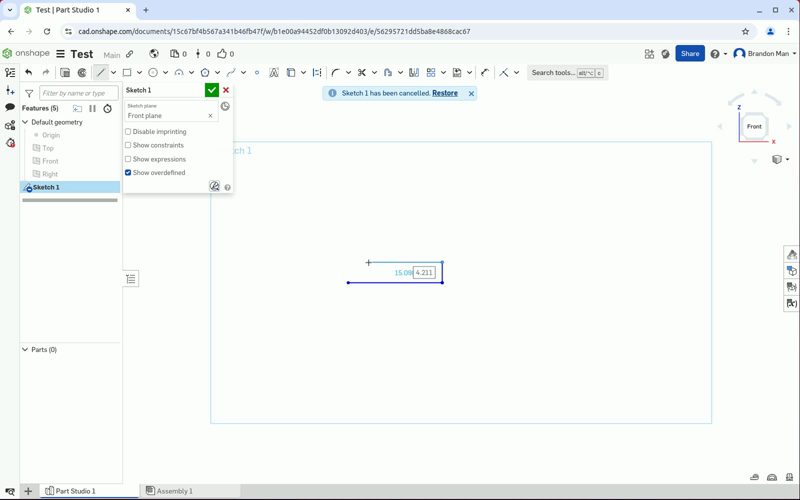
click(368, 262)
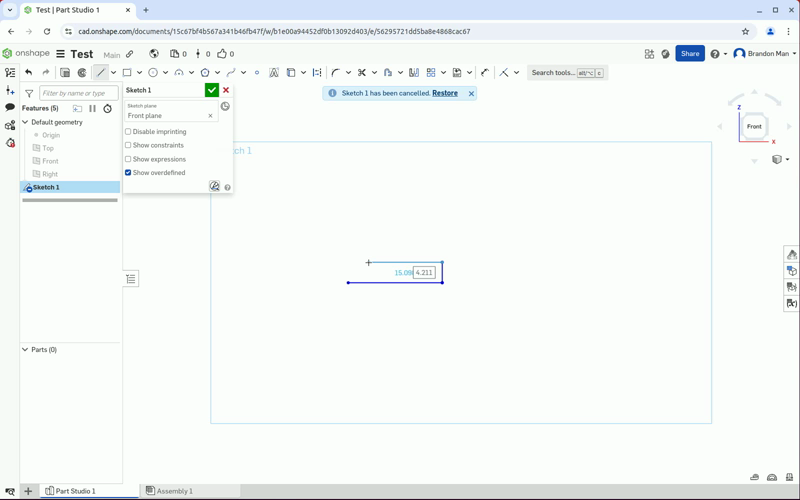
key_up(shift)
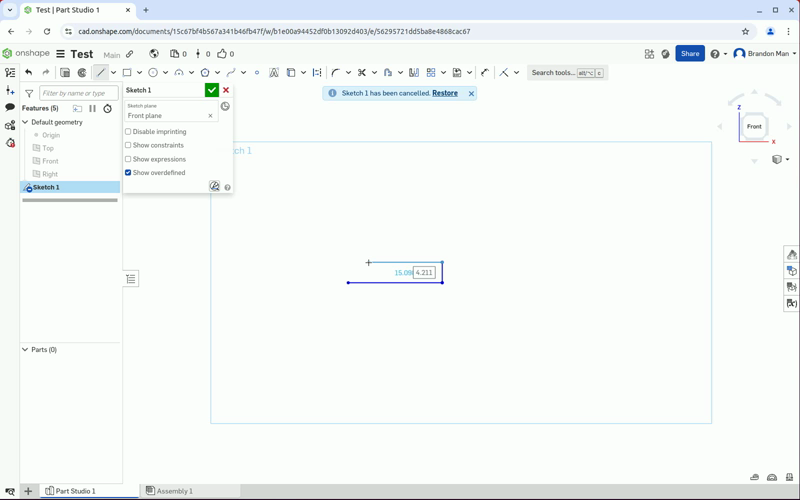
key_down(shift)
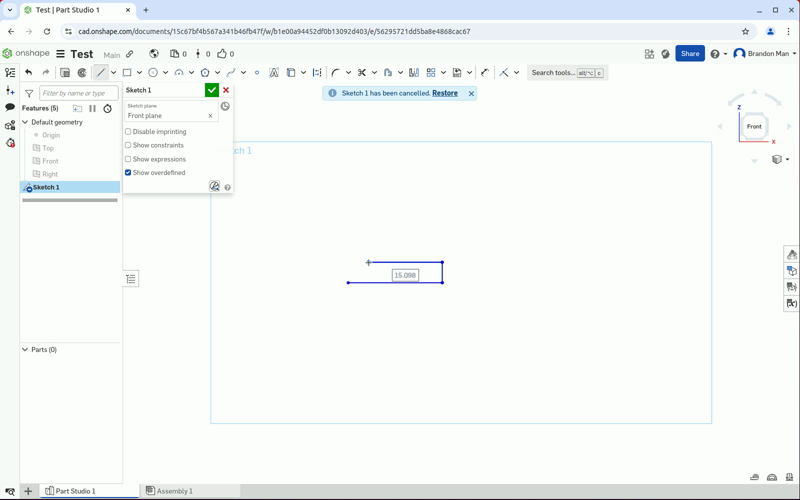
mouse_move(368, 199)
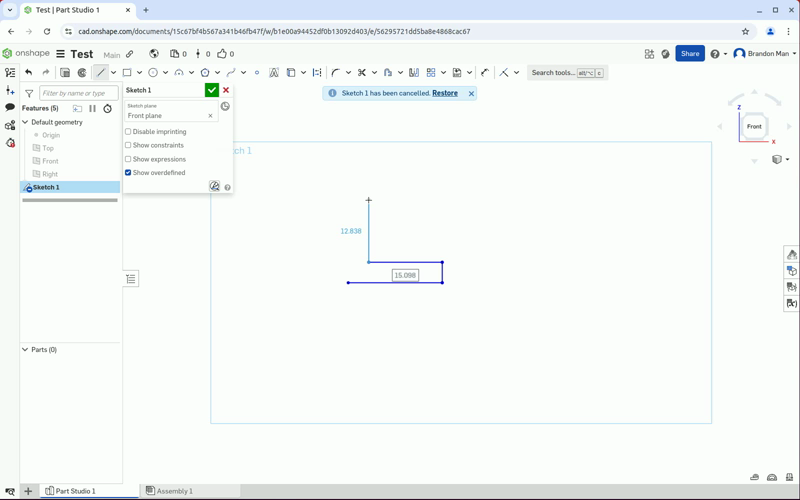
click(368, 199)
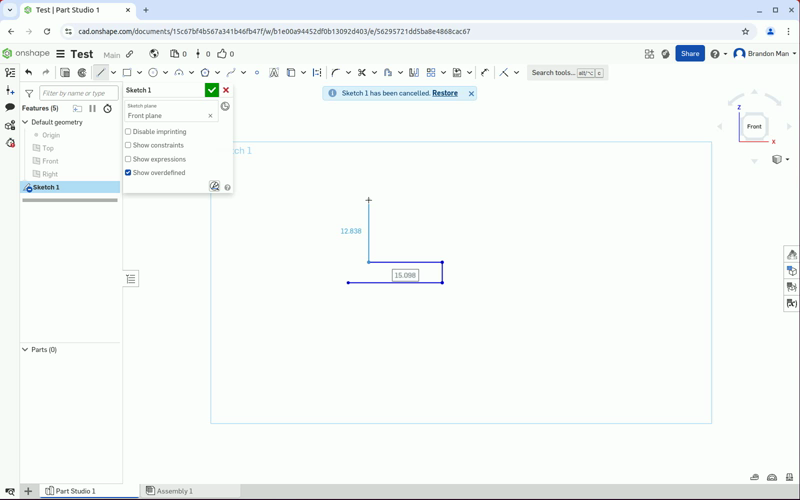
key_up(shift)
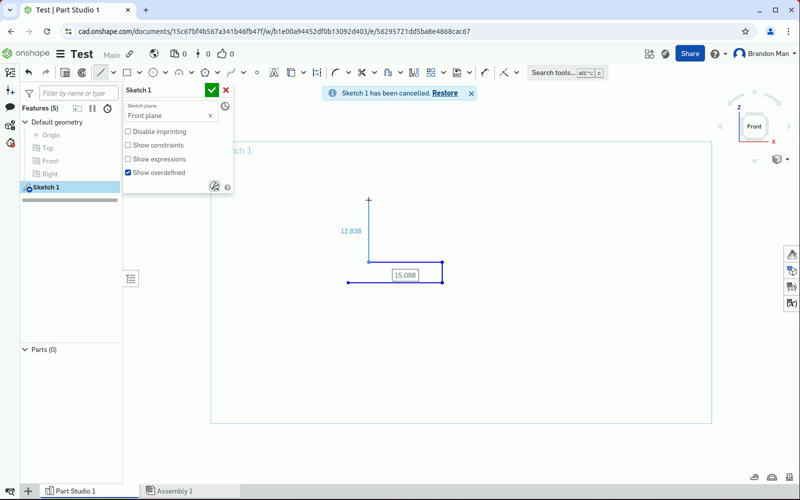
key_down(shift)
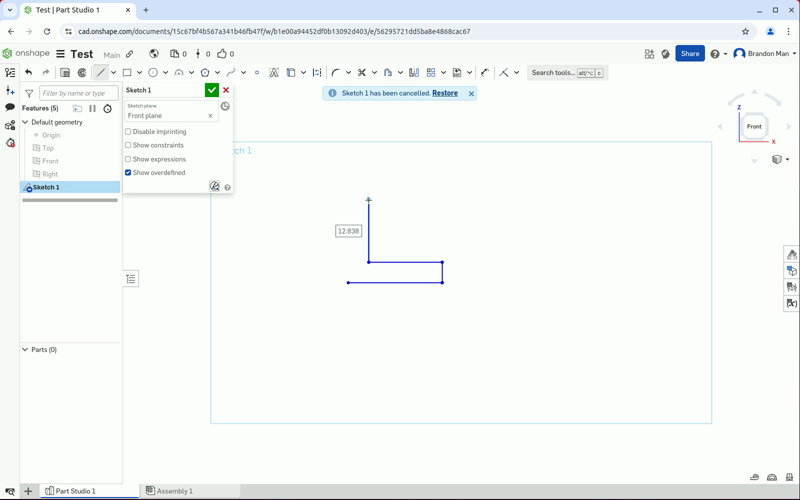
mouse_move(398, 199)
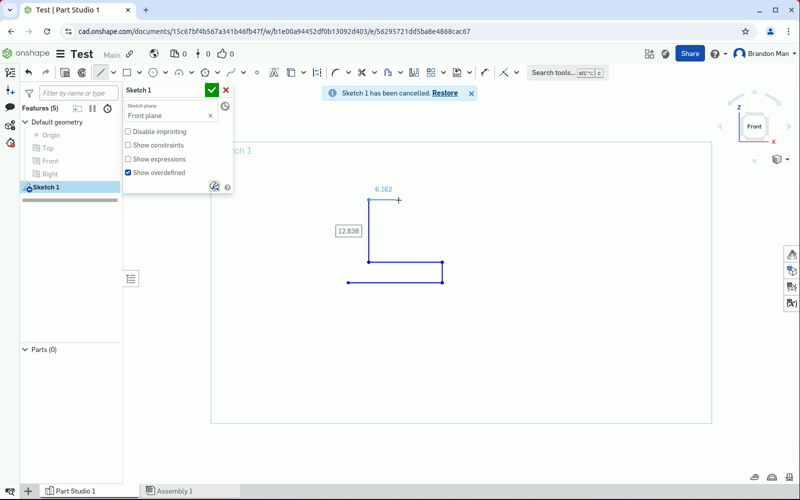
mouse_move(348, 199)
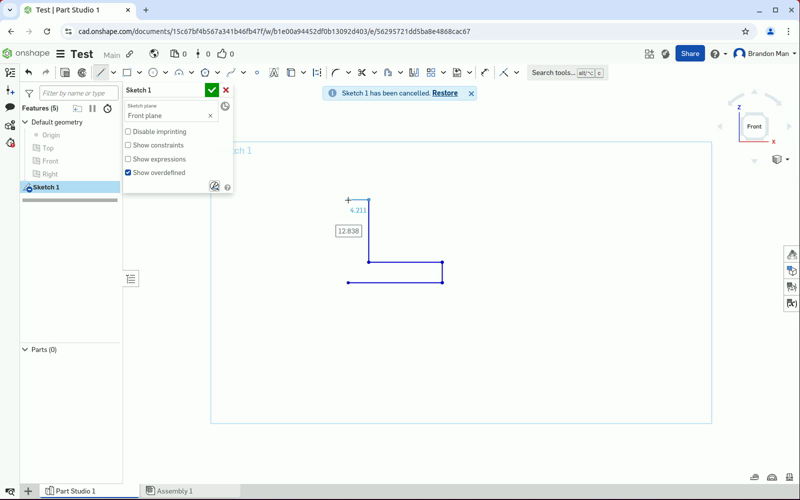
click(348, 199)
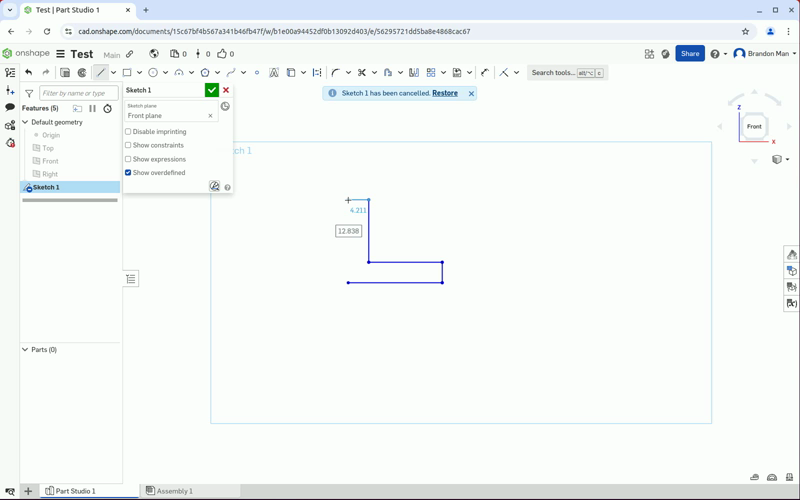
key_up(shift)
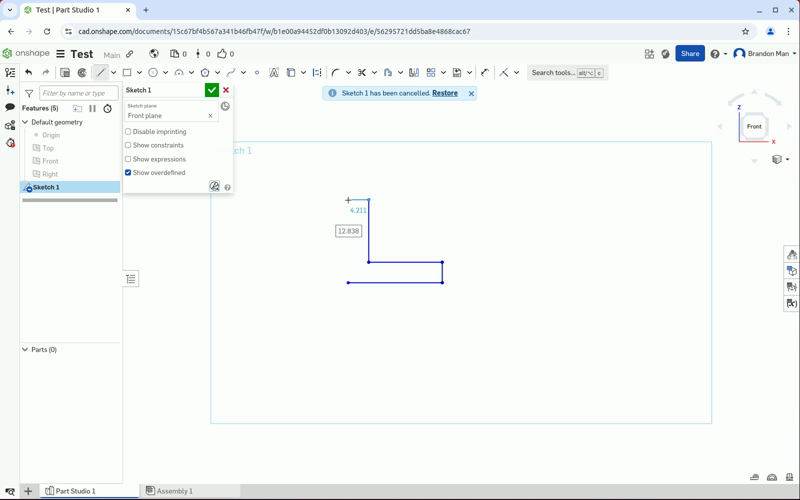
key_down(shift)
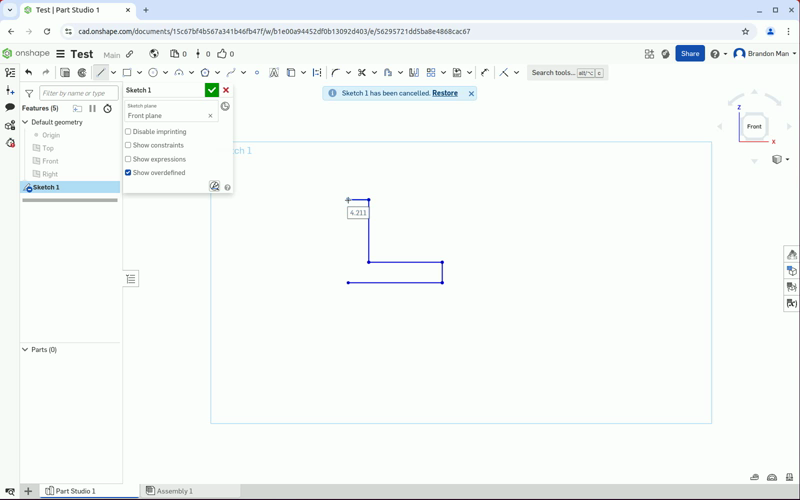
mouse_move(348, 282)
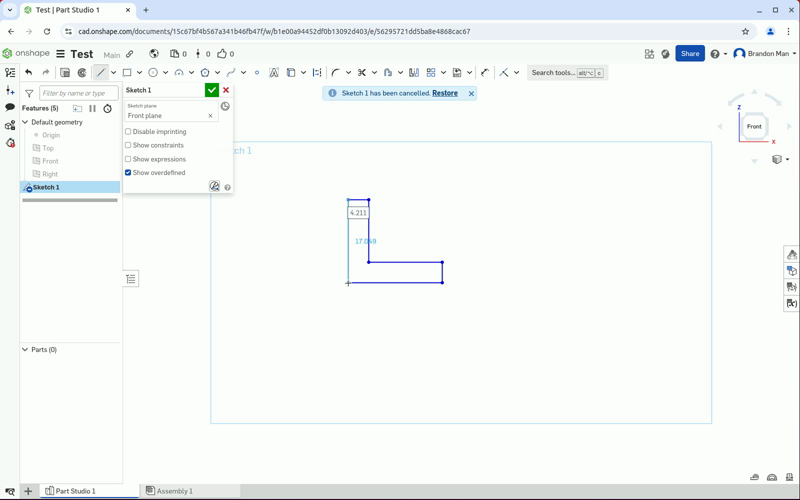
key_up(shift)
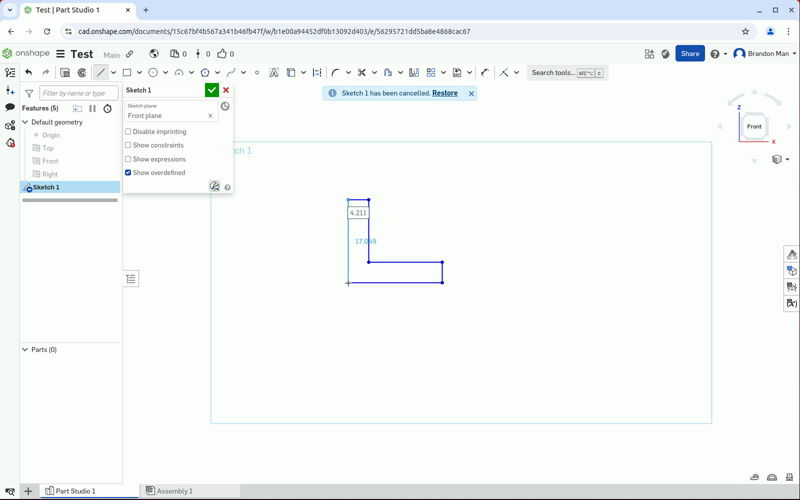
click(348, 282)
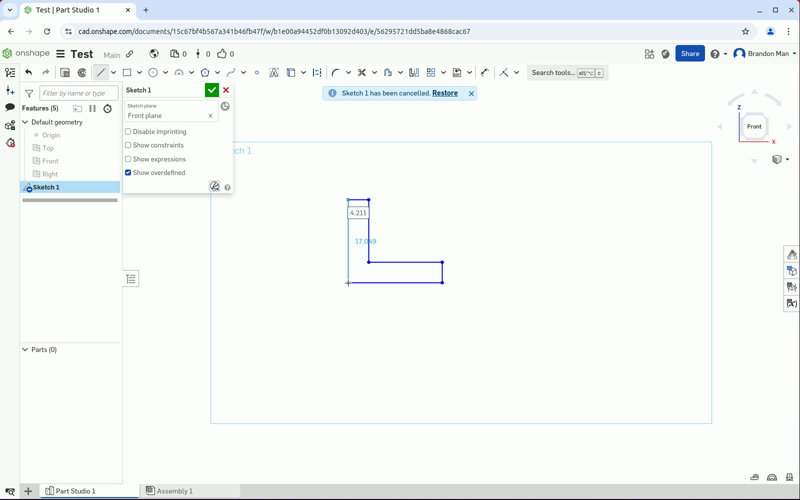
key(esc)
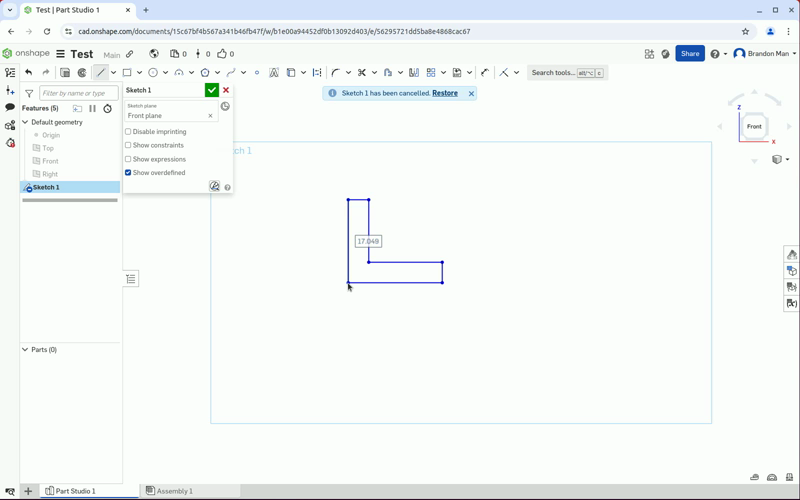
mouse_move(365, 224)
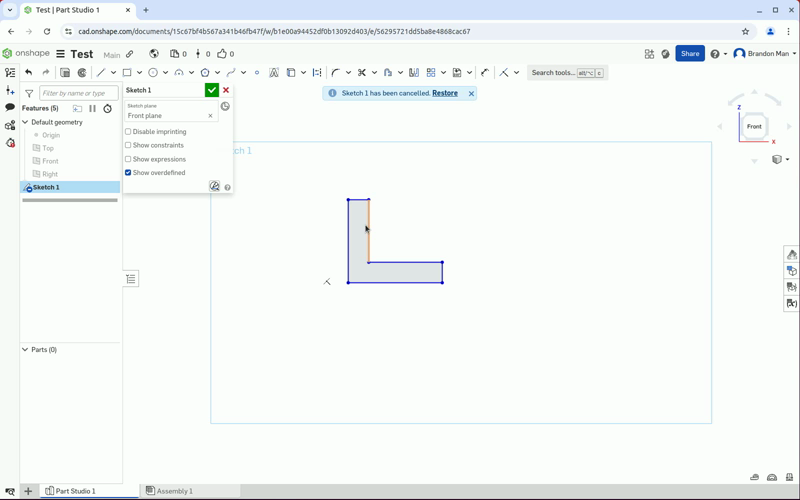
click(365, 224)
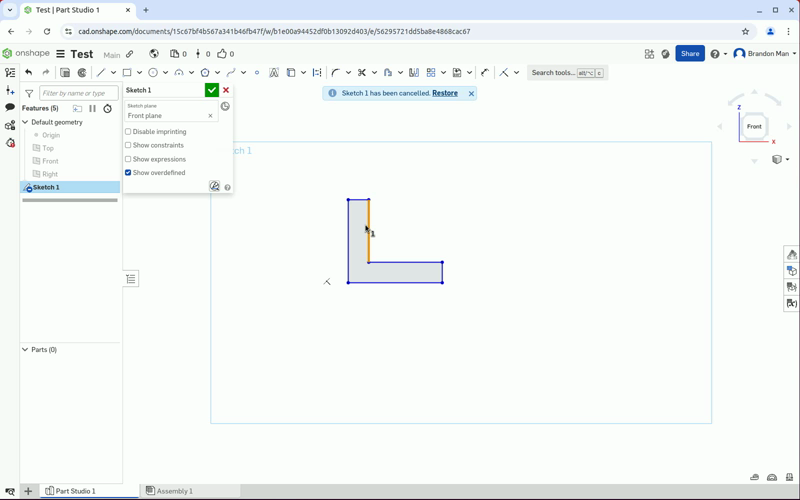
mouse_move(73, 352)
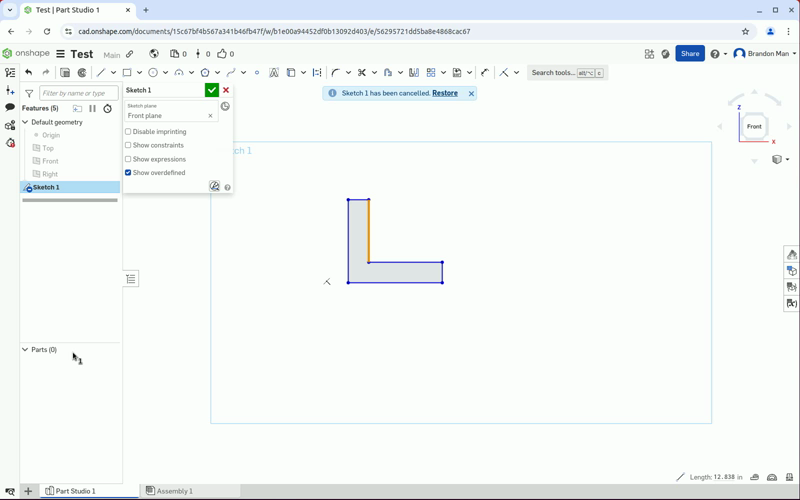
key(shift+y)
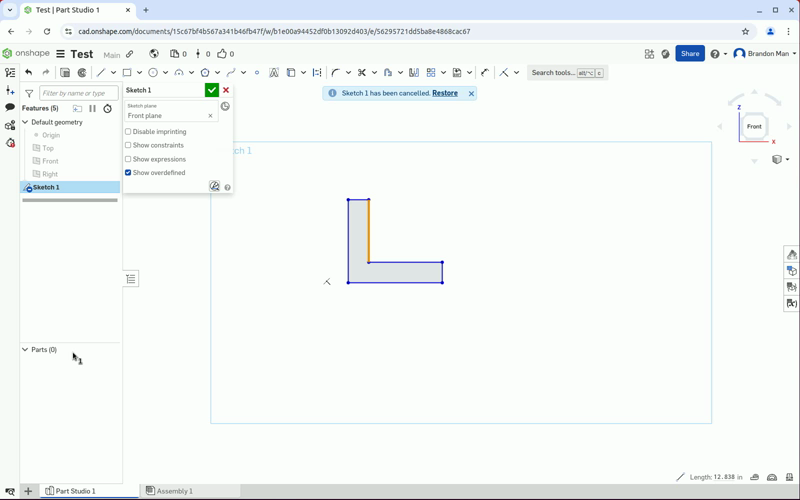
key(shift+e)
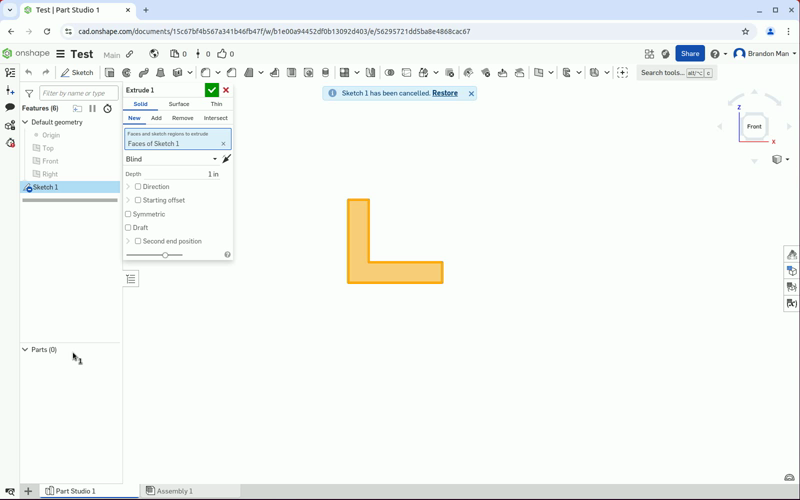
mouse_move(143, 106)
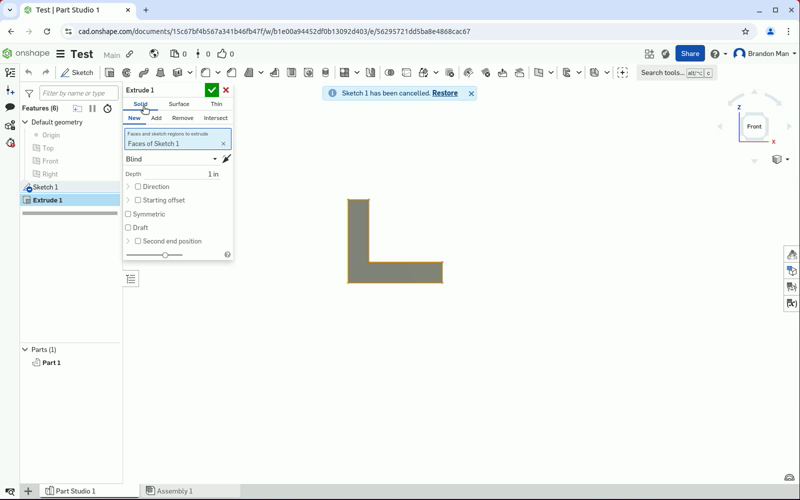
click(143, 106)
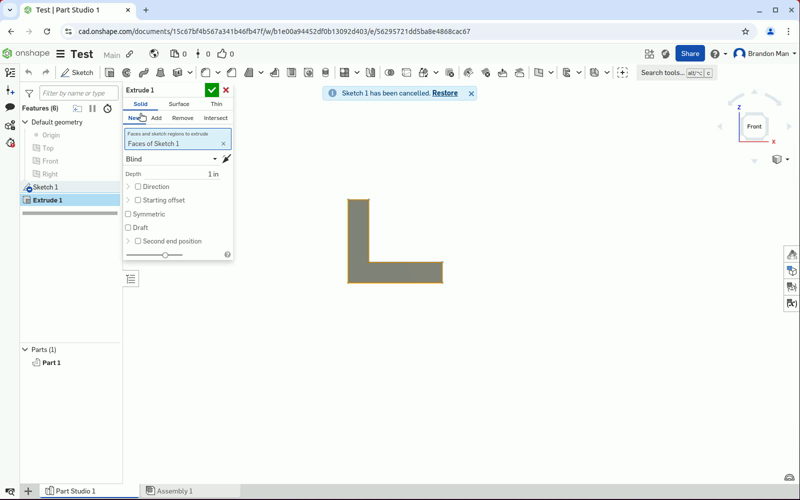
mouse_move(137, 120)
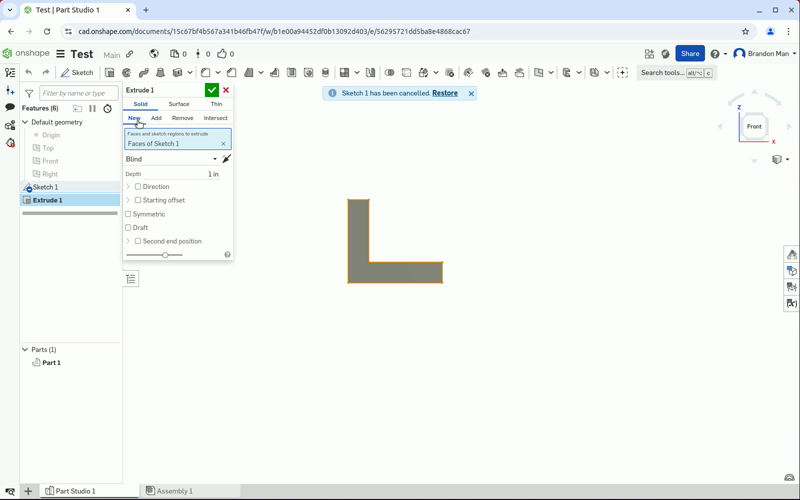
click(137, 120)
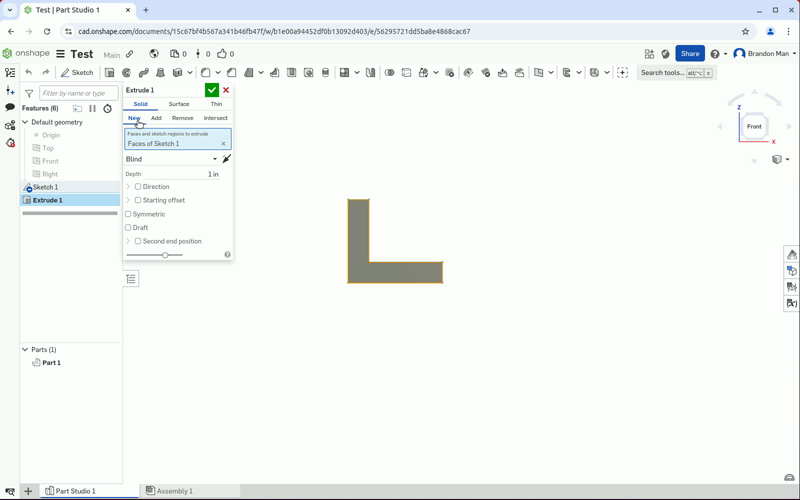
key(tab, 4)
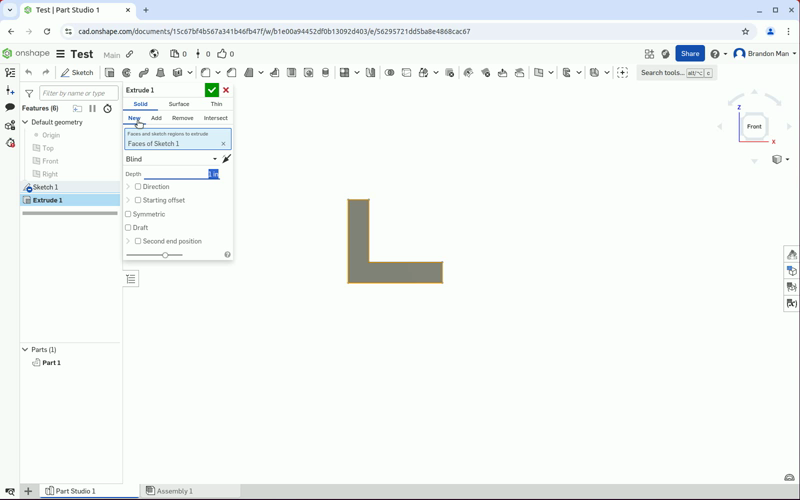
text(8.425)
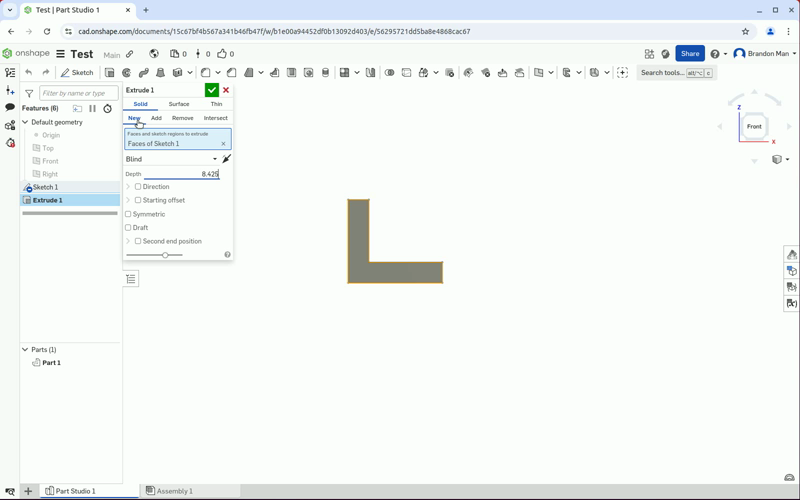
key(enter)
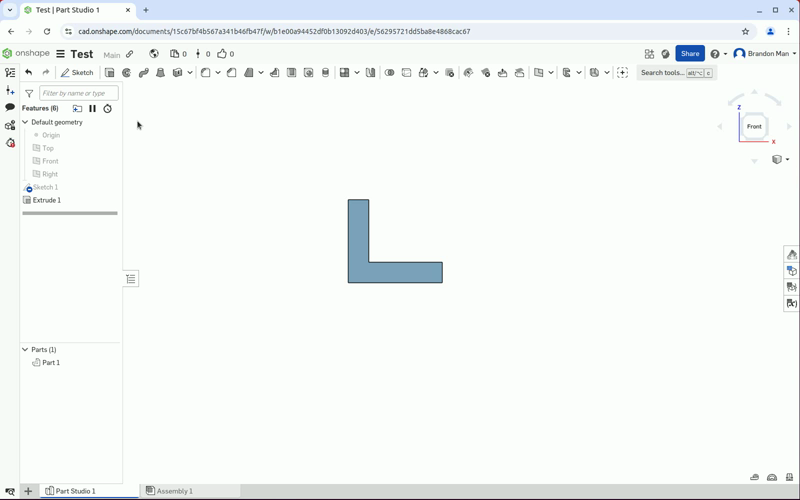
key(shift+h)
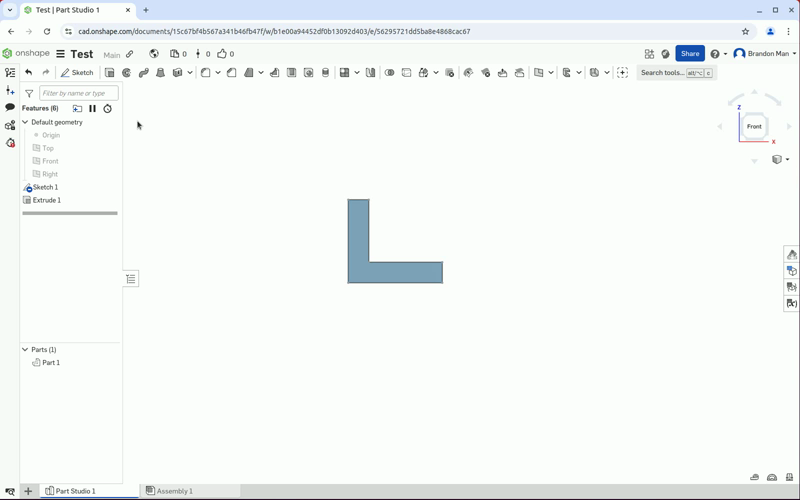
key(shift+h)
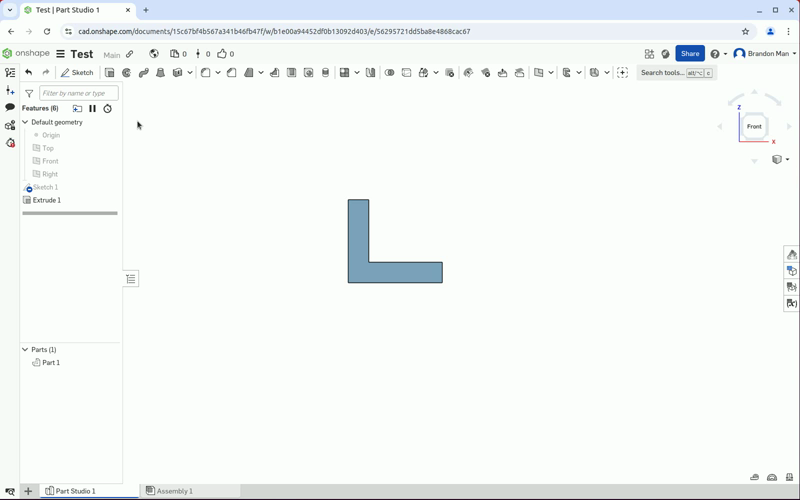
mouse_move(73, 189)
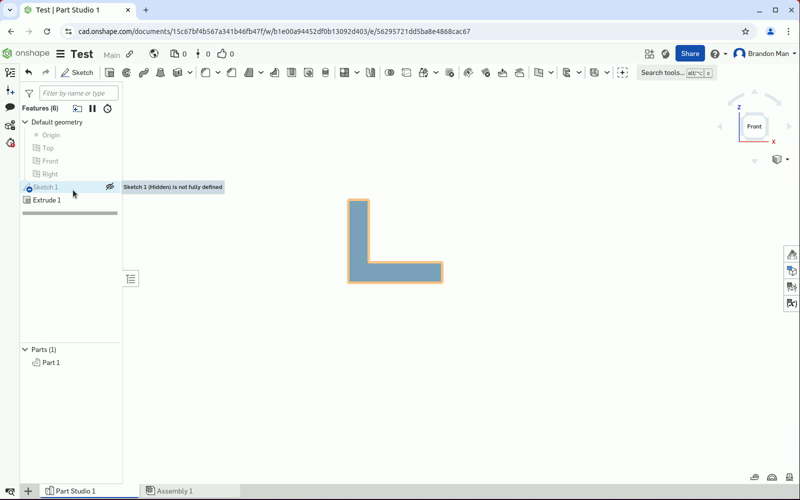
click(73, 189)
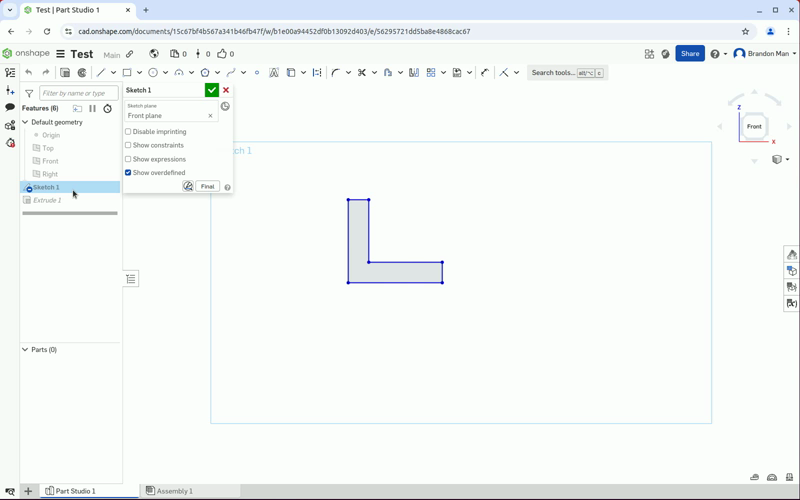
mouse_move(229, 92)
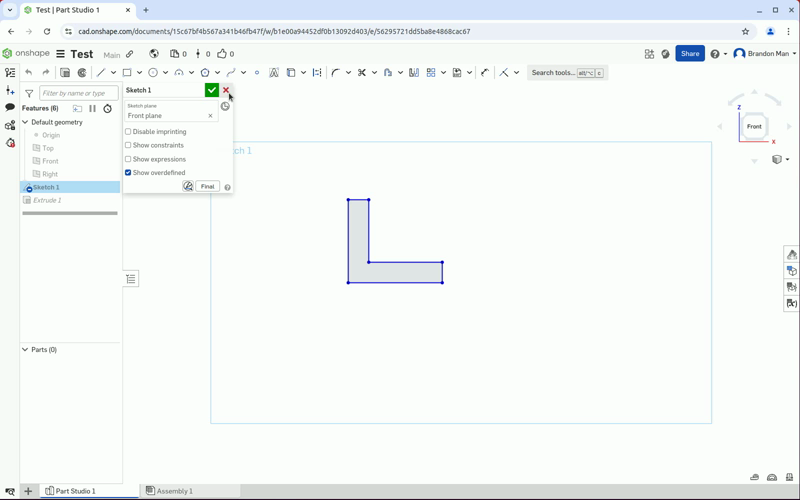
click(229, 92)
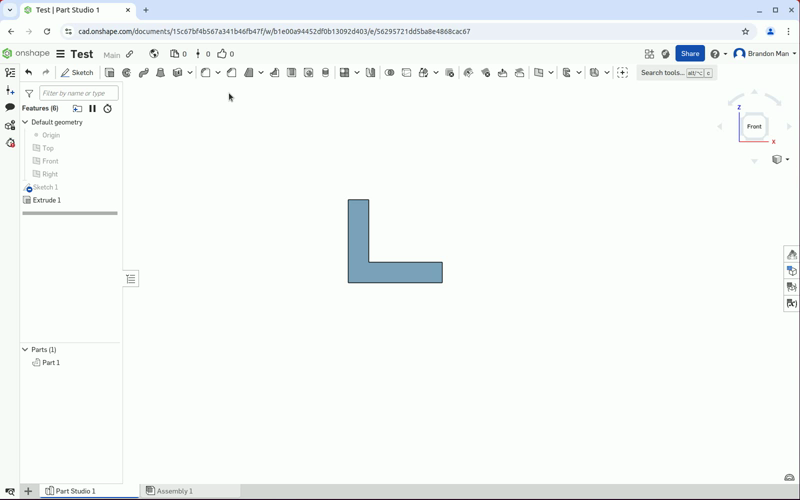
mouse_move(73, 352)
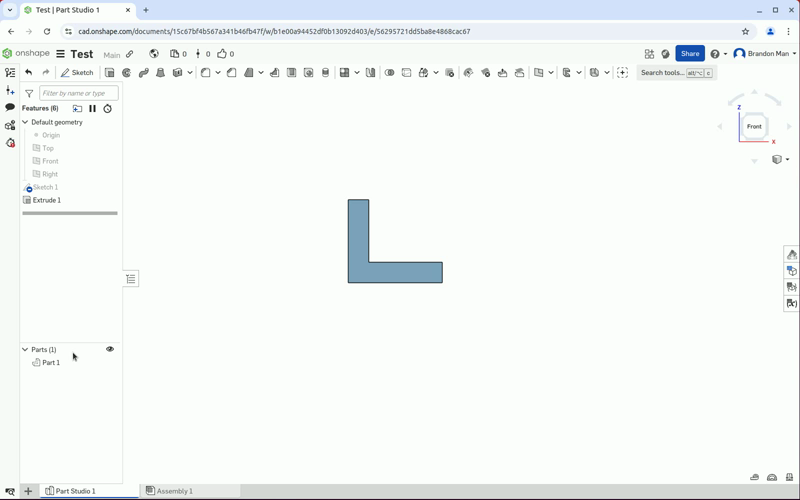
key(y)
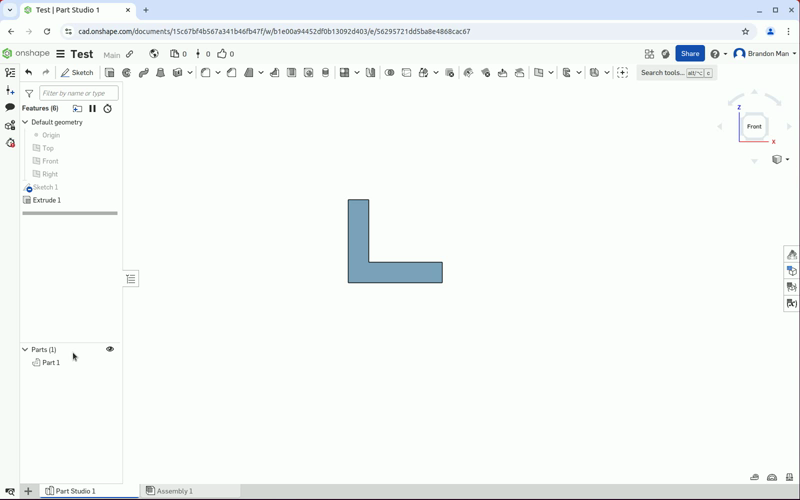
key(shift+p)
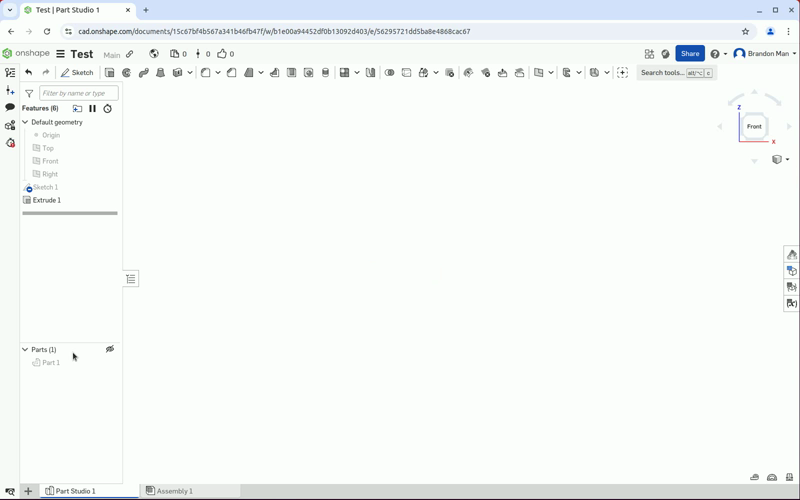
key(space)
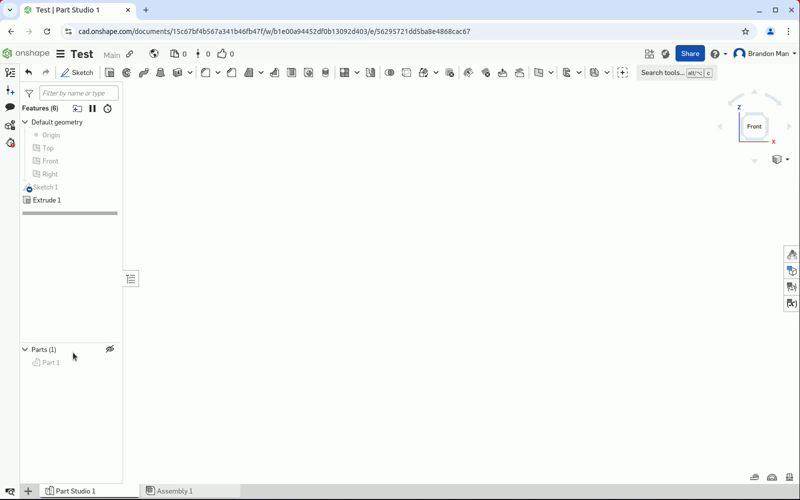
key_down(shift)
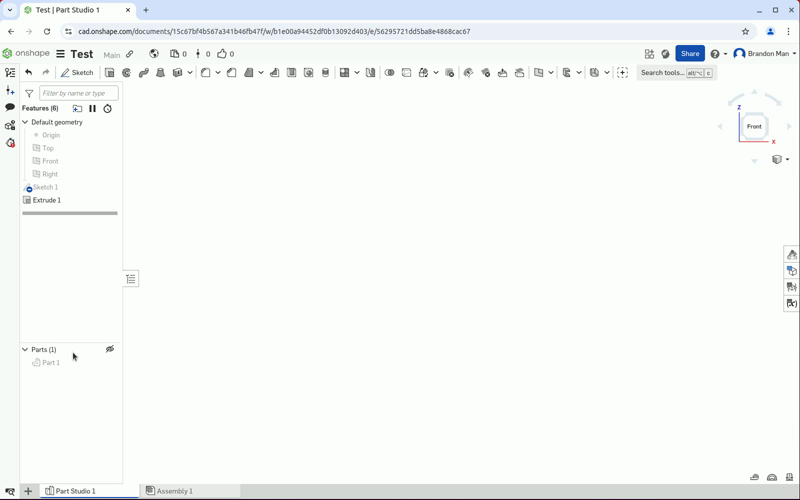
key(down)
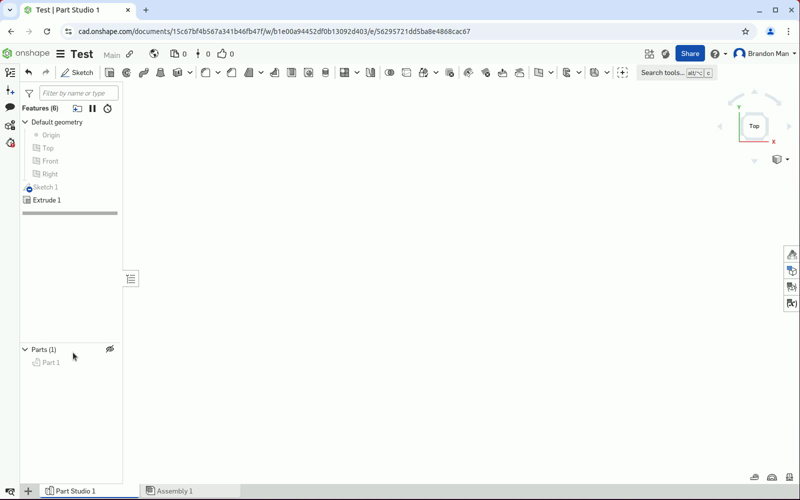
key_up(shift)
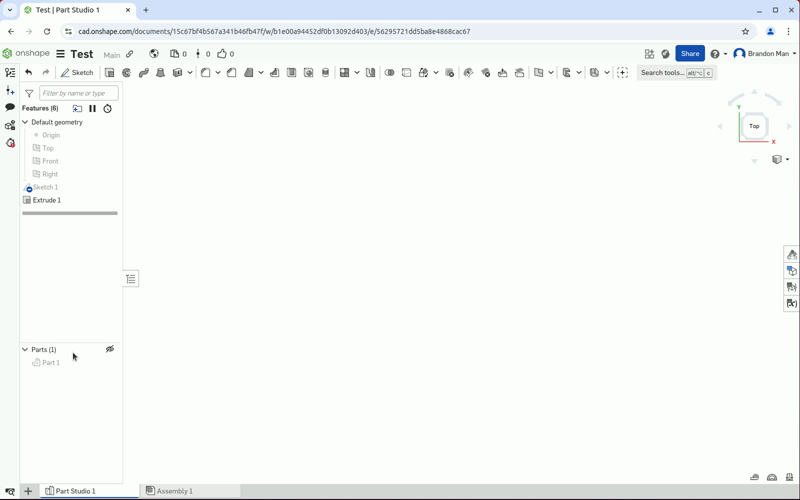
mouse_move(73, 352)
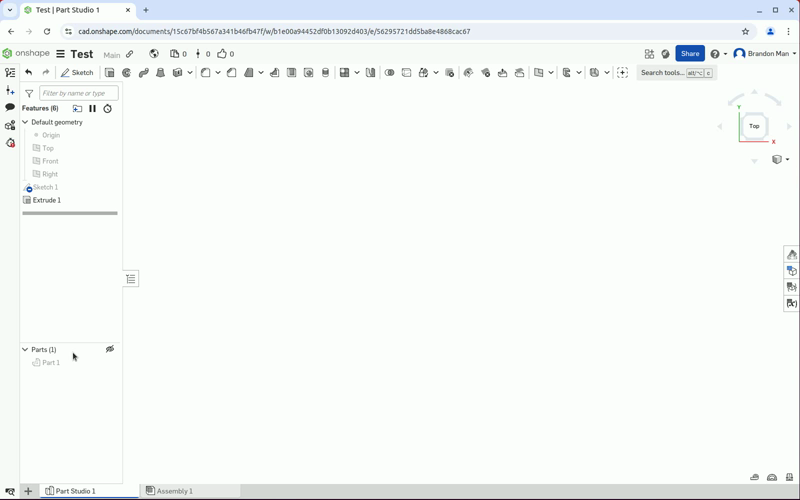
key(shift+y)
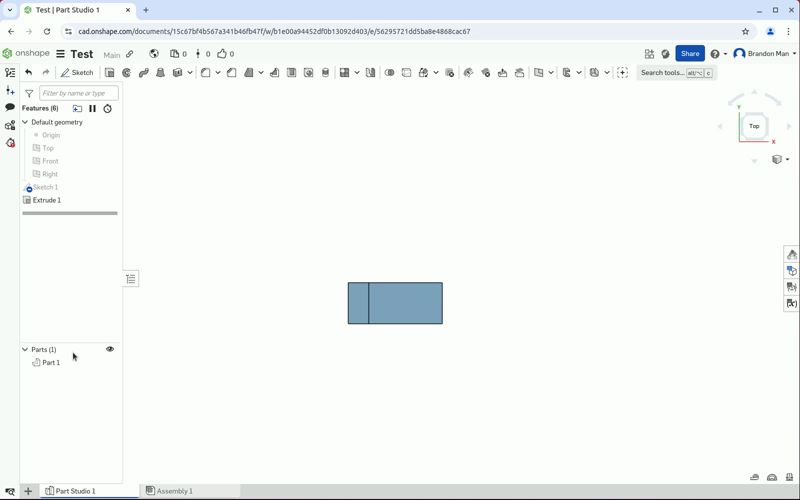
mouse_move(541, 75)
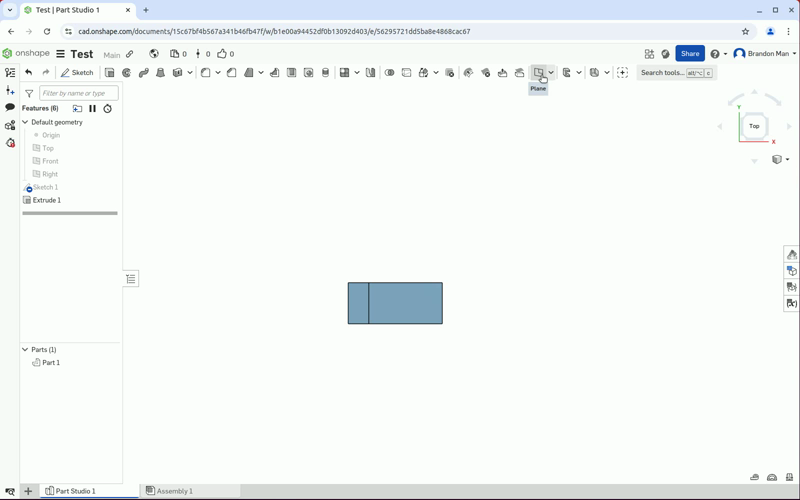
click(541, 75)
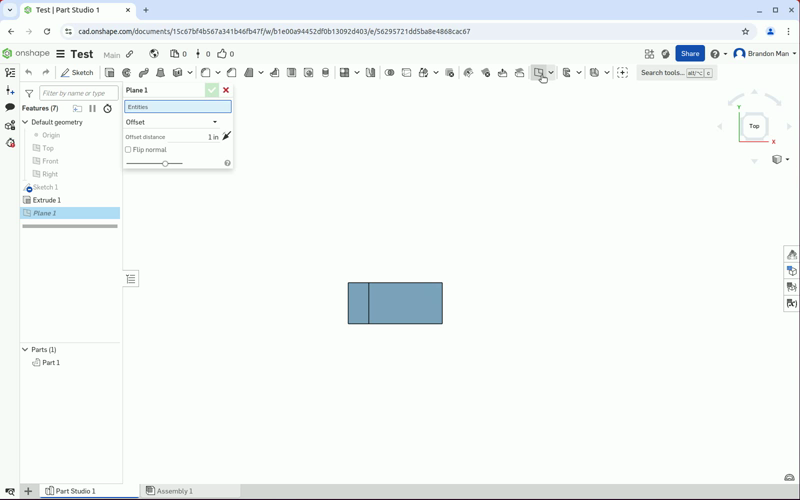
mouse_move(73, 150)
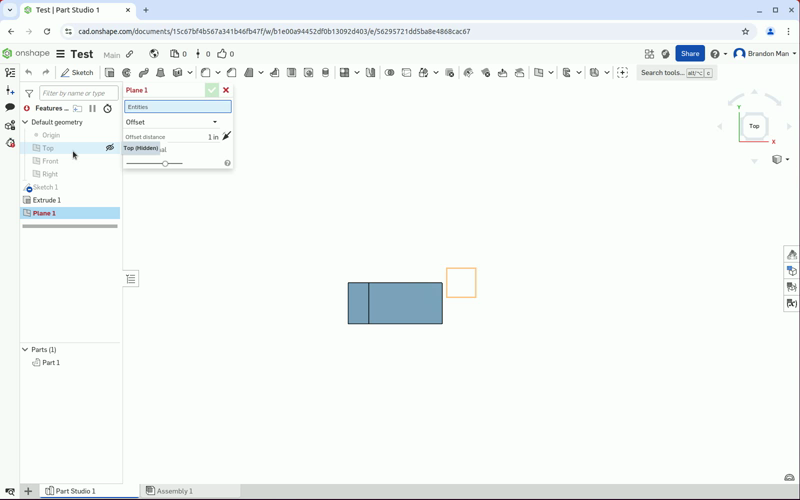
click(73, 150)
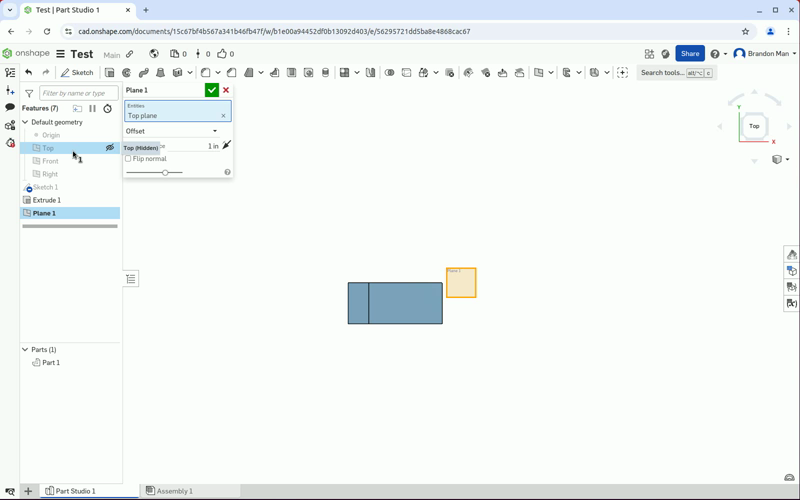
key(tab, 2)
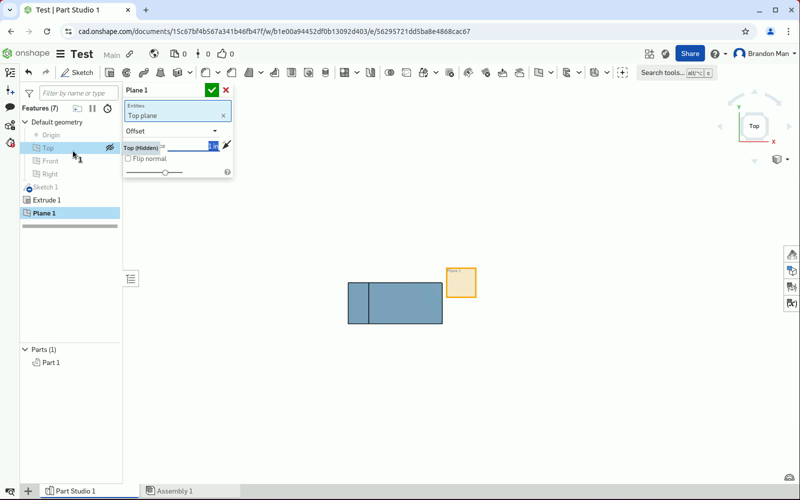
text(4.344)
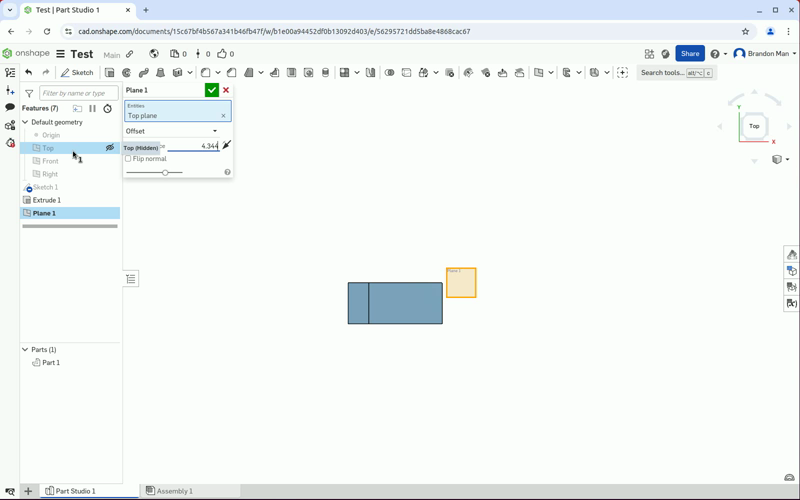
key(enter, 2)
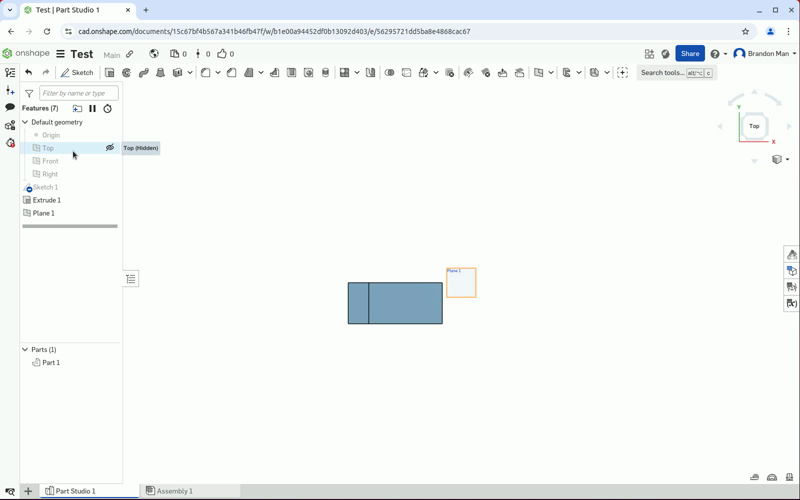
key(shift+s)
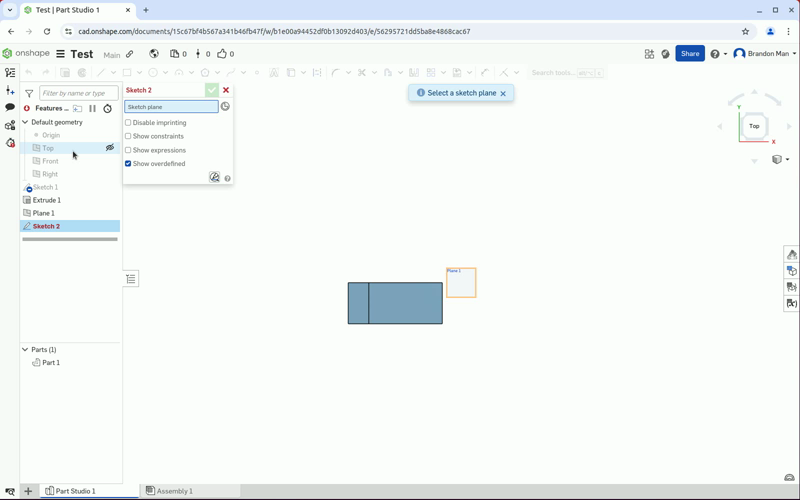
mouse_move(73, 215)
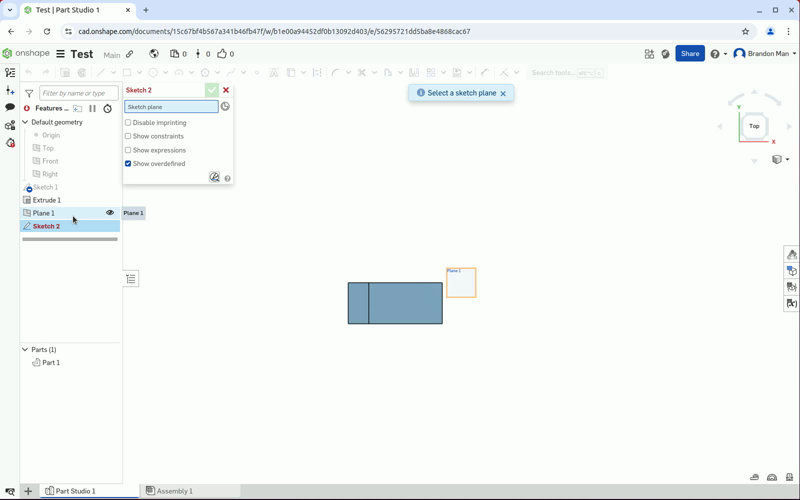
click(73, 215)
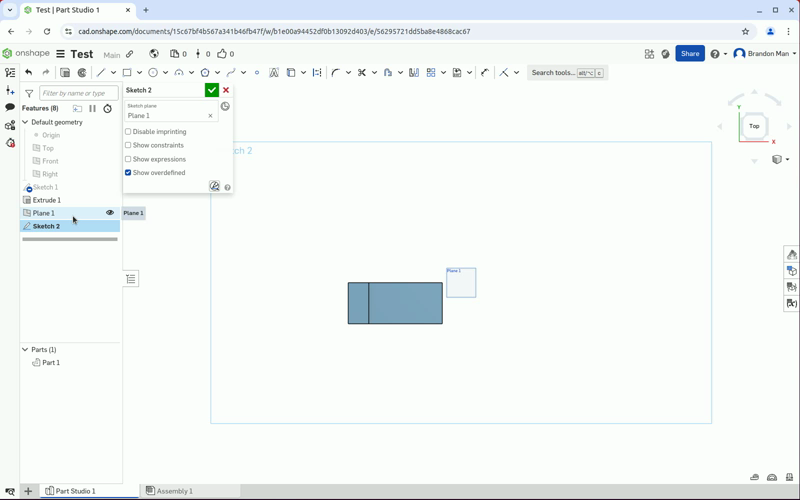
mouse_move(73, 352)
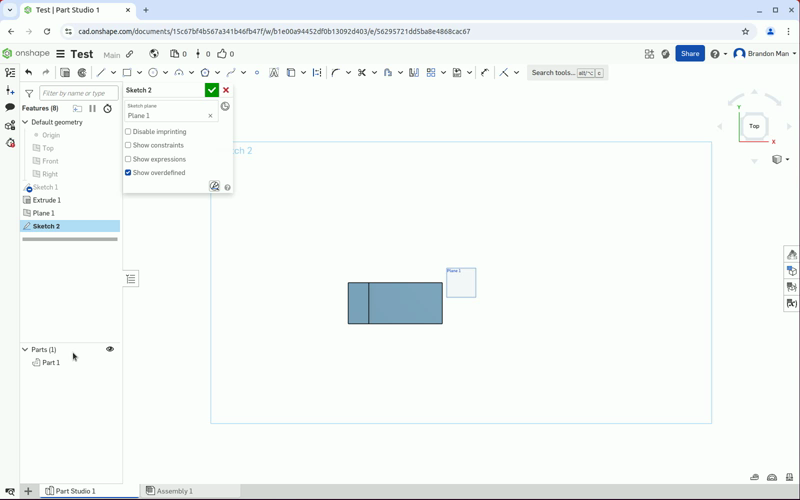
key(y)
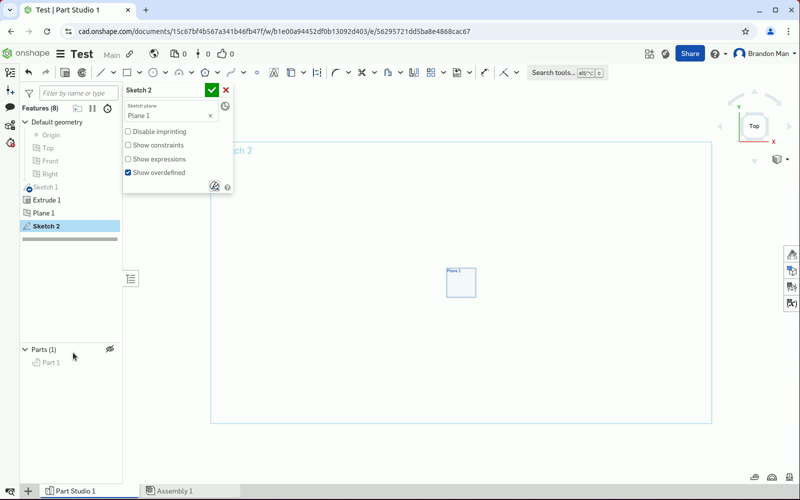
key(c)
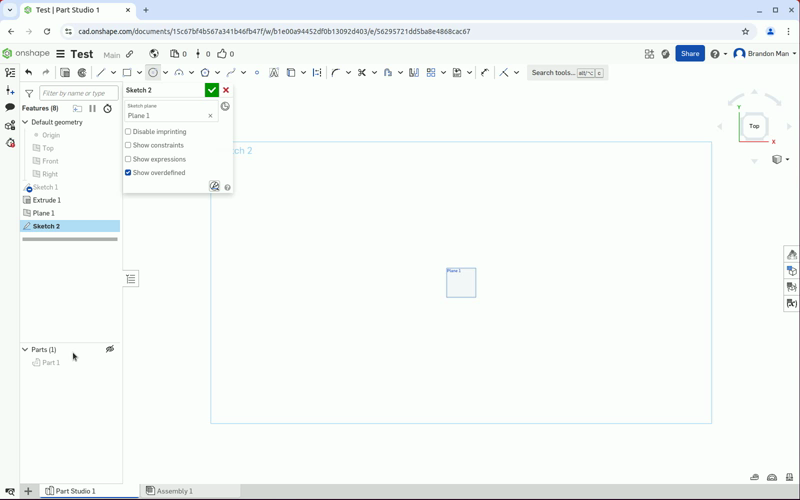
key_down(shift)
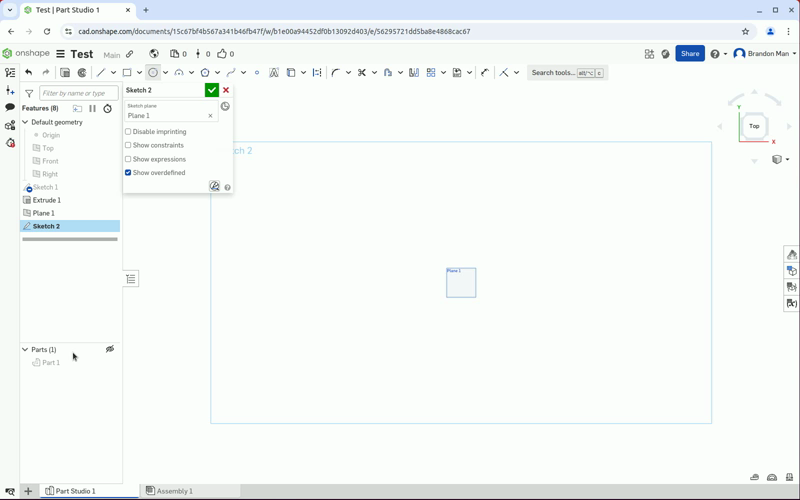
mouse_move(391, 304)
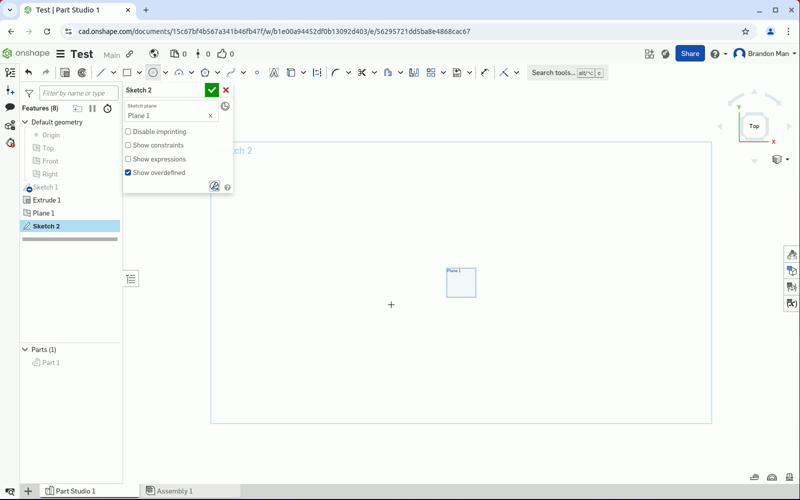
click(391, 304)
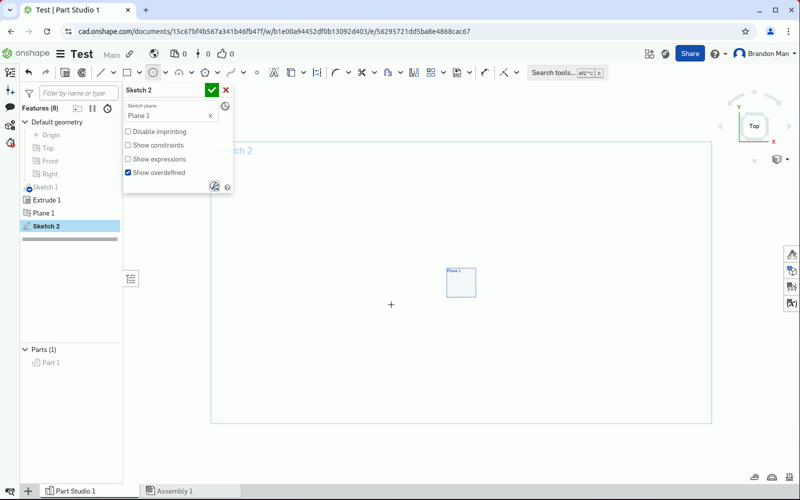
key_up(shift)
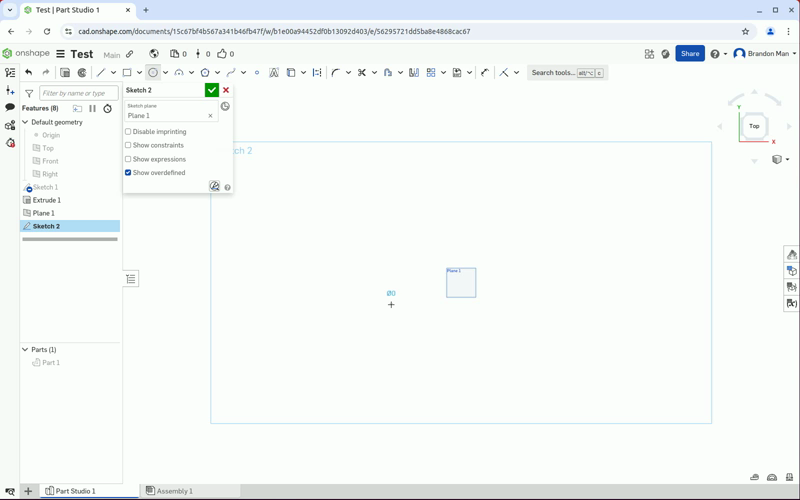
mouse_move(401, 304)
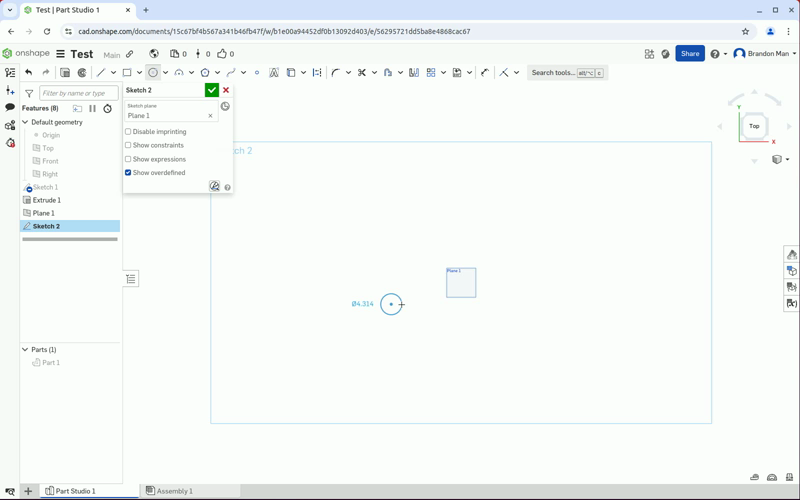
click(401, 304)
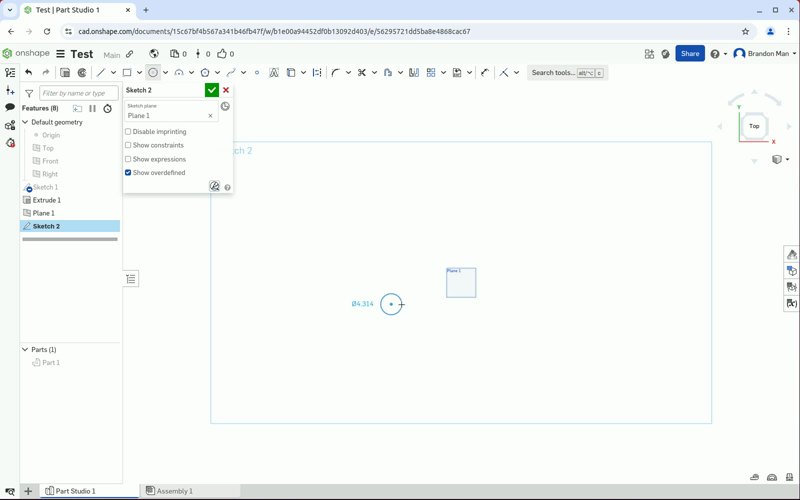
key(esc)
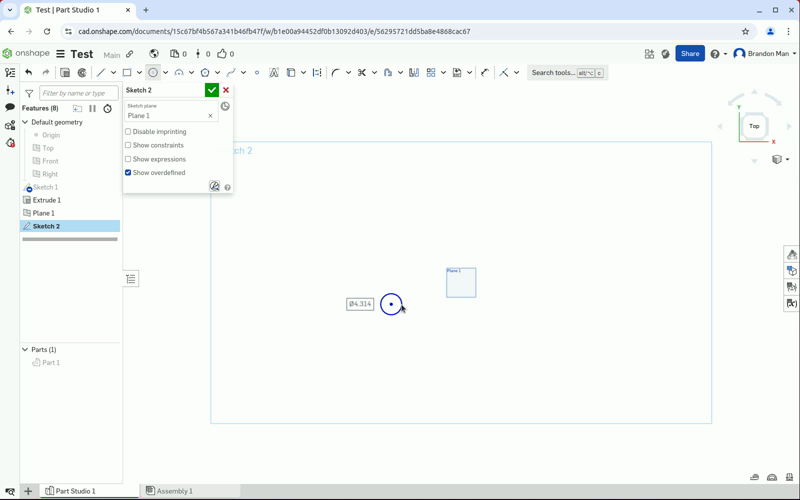
mouse_move(383, 311)
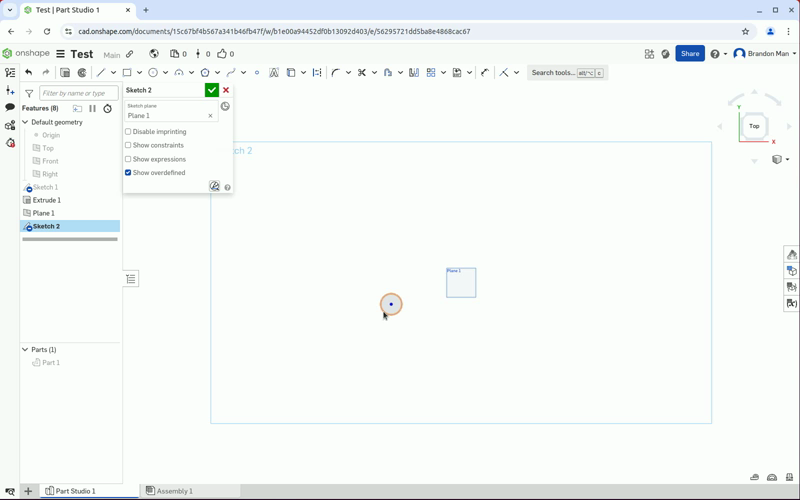
scroll(6)
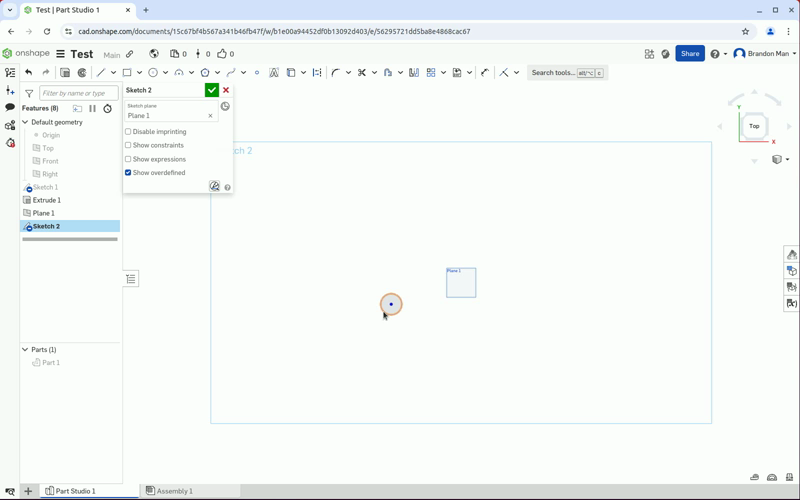
scroll(6)
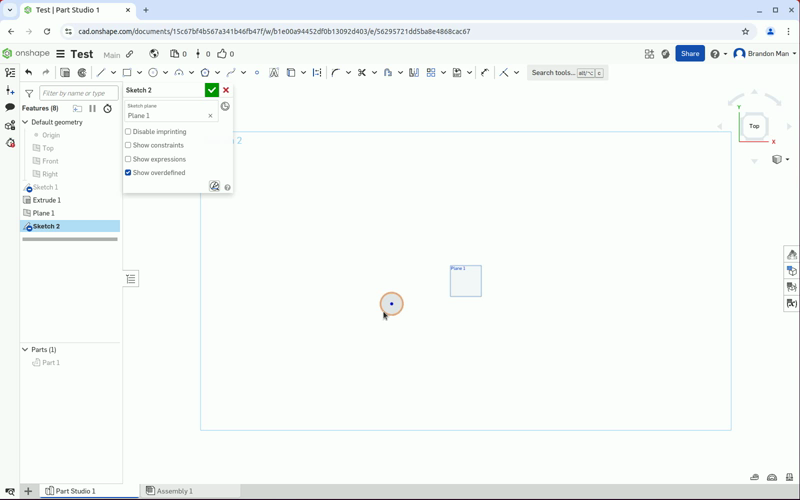
scroll(6)
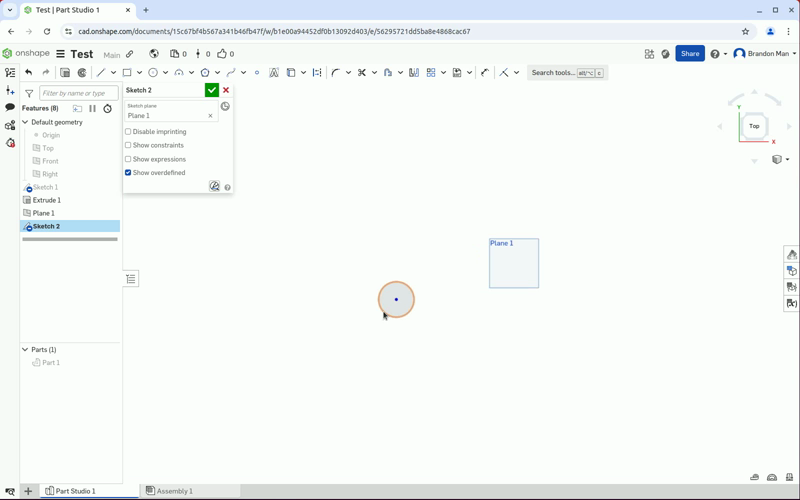
scroll(6)
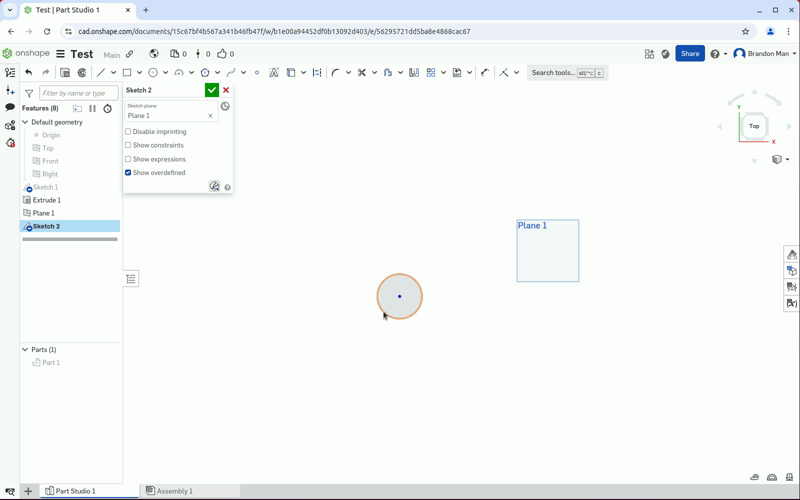
scroll(6)
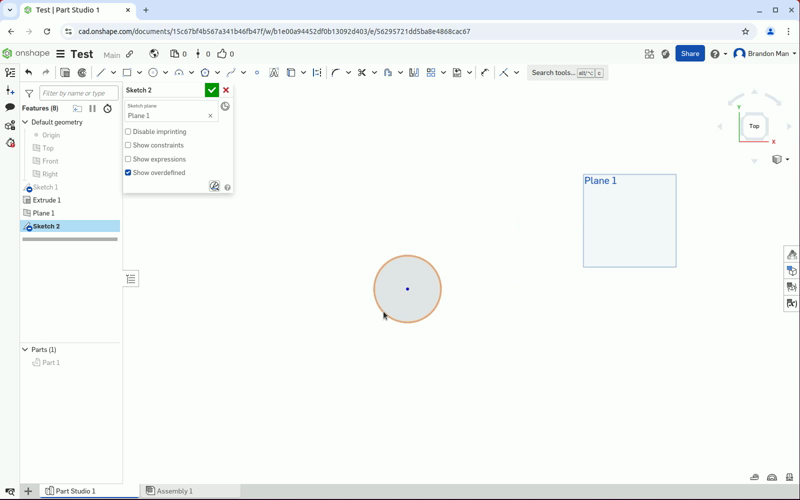
scroll(6)
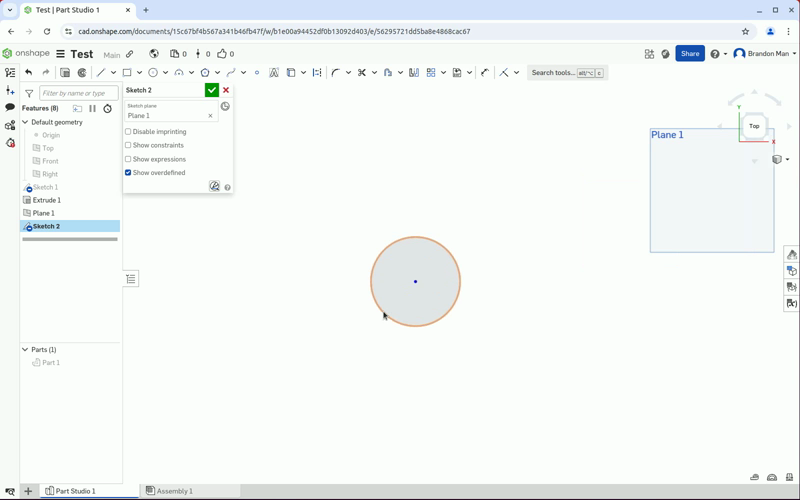
scroll(6)
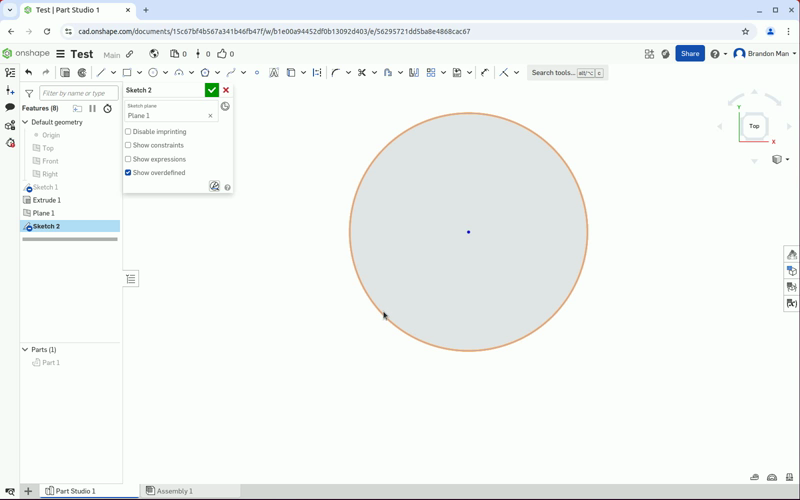
click(383, 311)
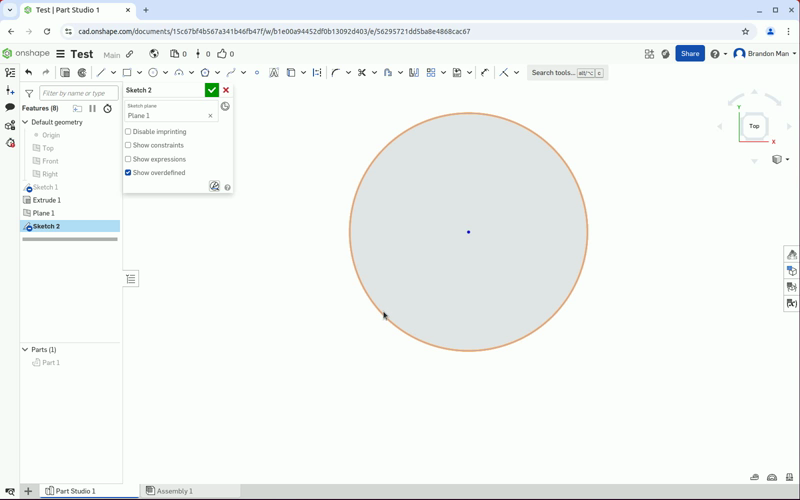
scroll(-6)
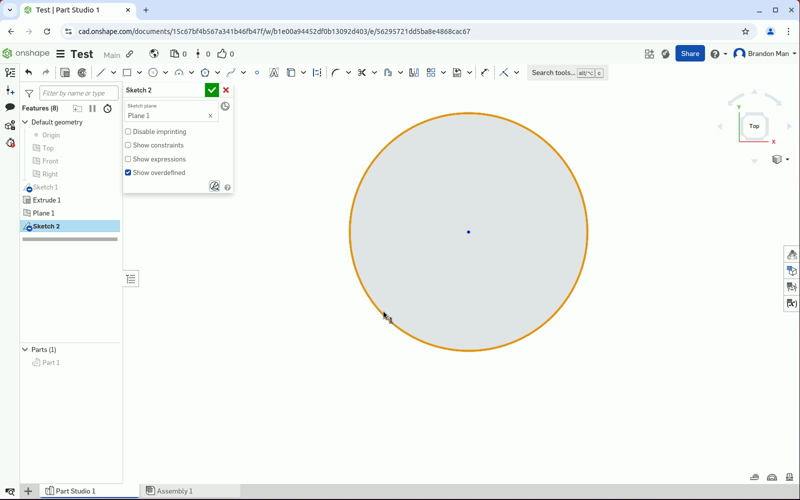
scroll(-6)
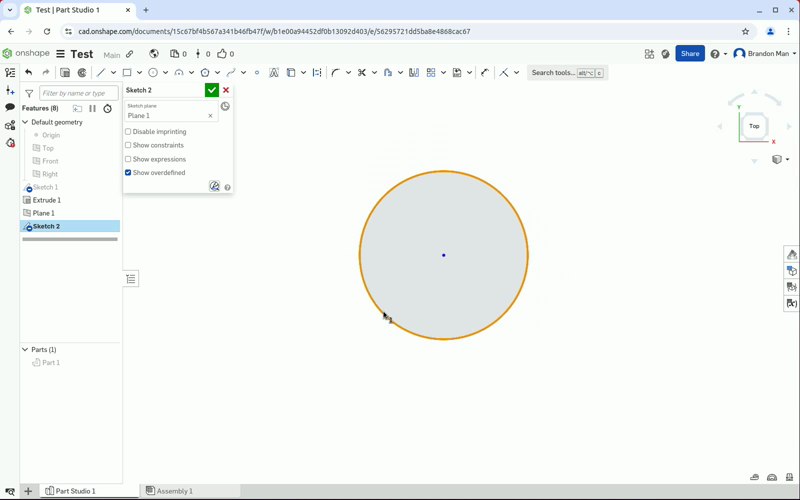
scroll(-6)
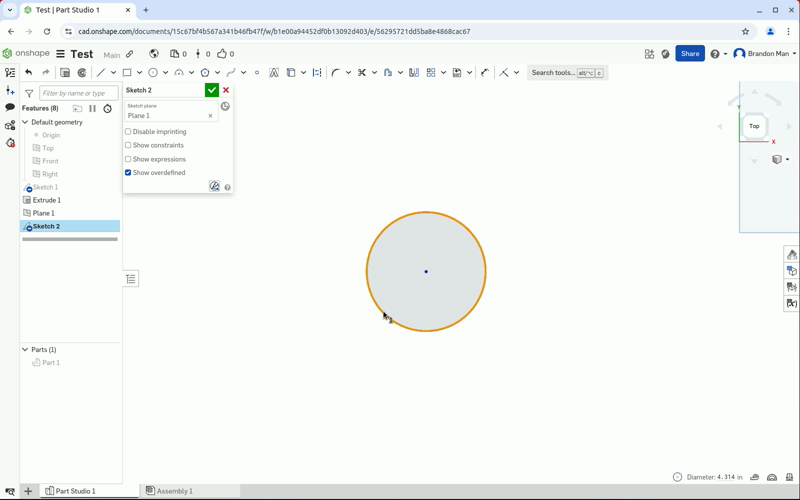
scroll(-6)
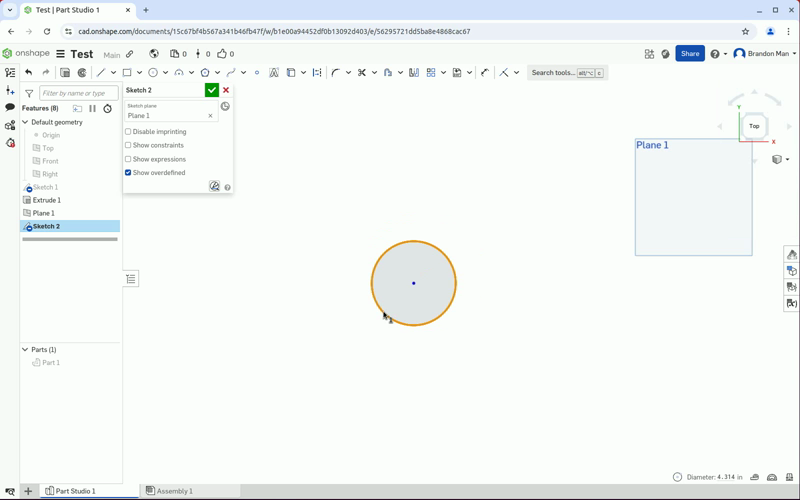
scroll(-6)
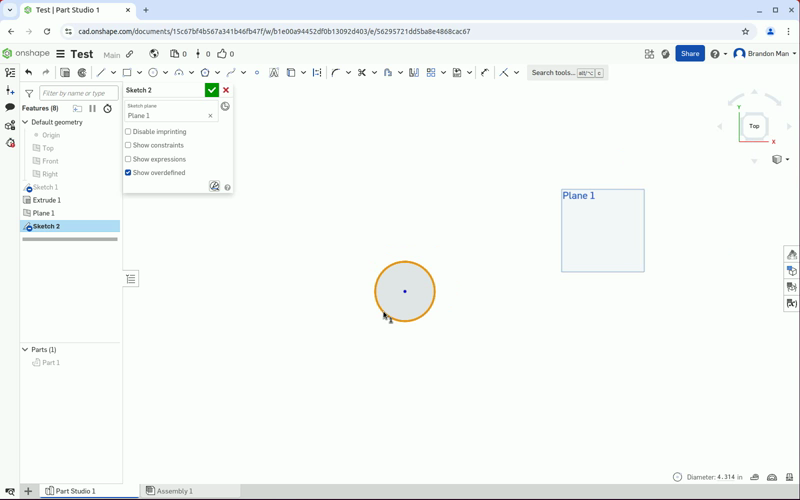
scroll(-6)
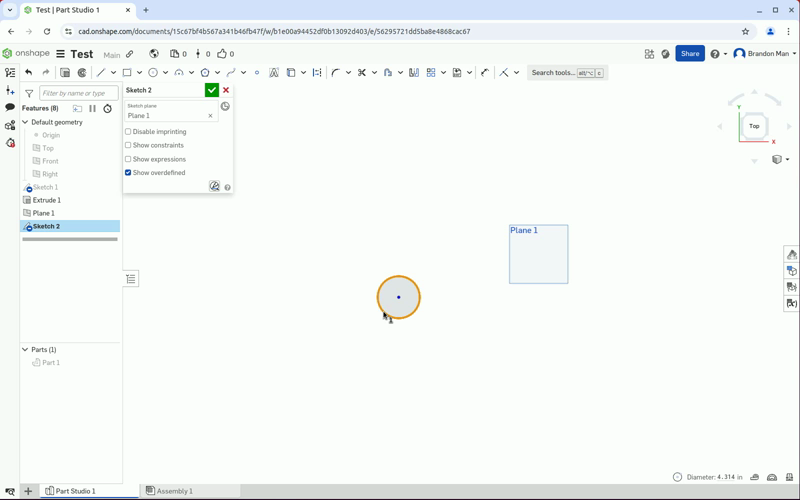
scroll(-6)
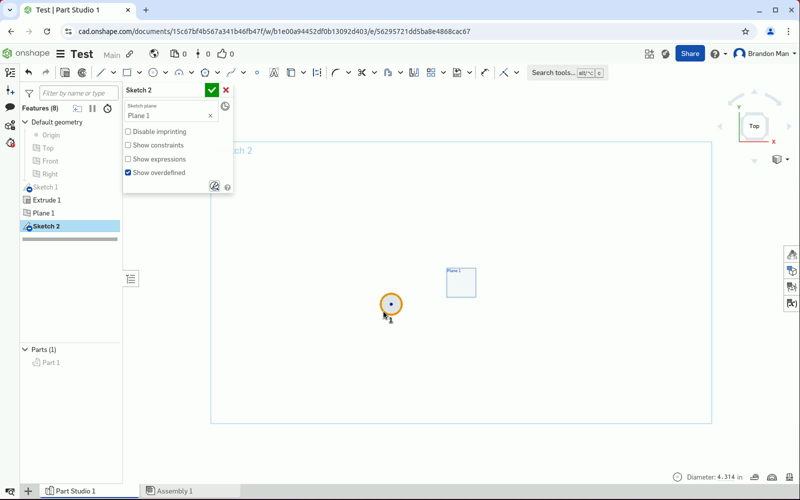
mouse_move(73, 352)
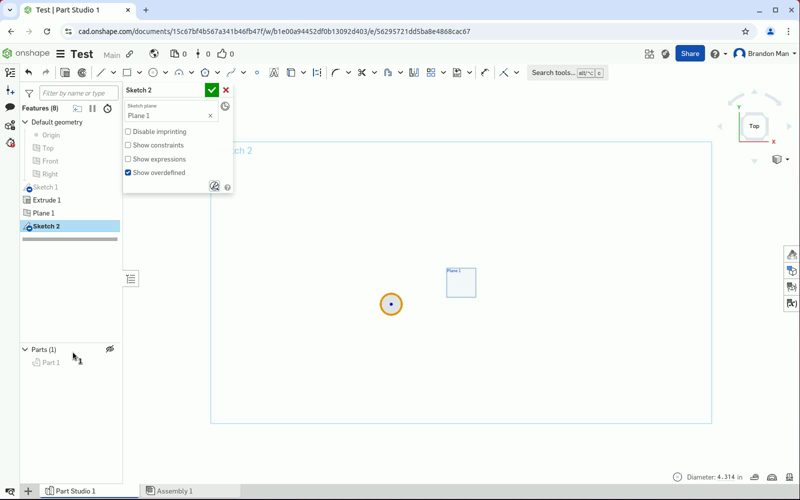
key(shift+y)
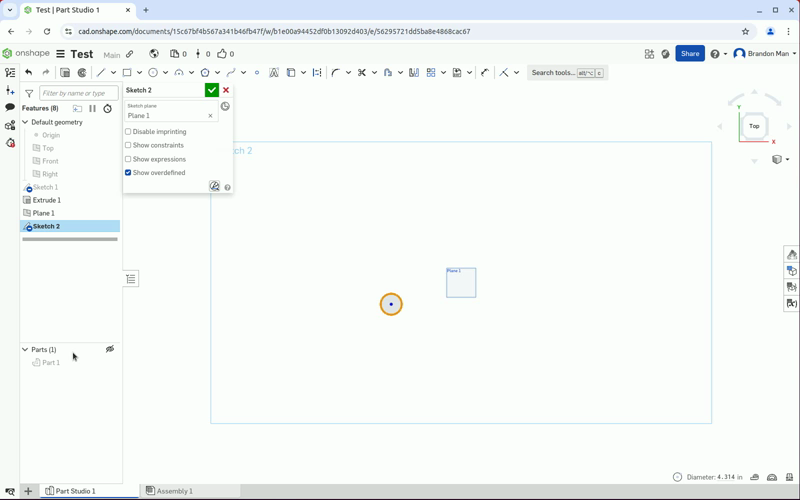
key(shift+e)
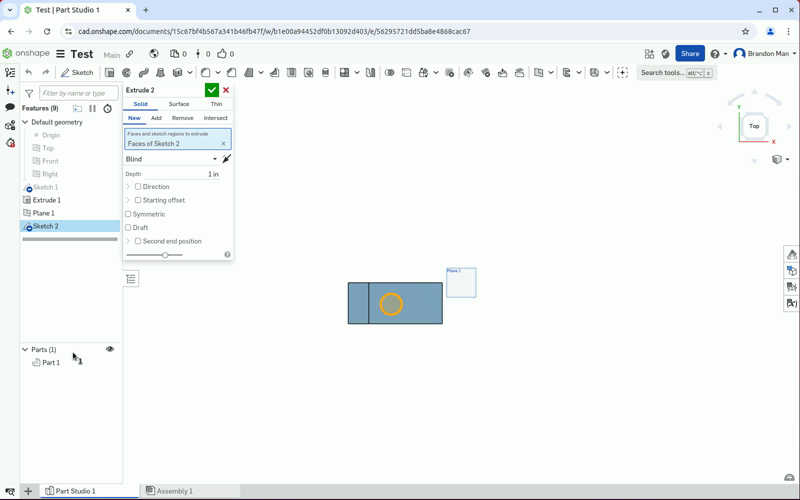
mouse_move(143, 106)
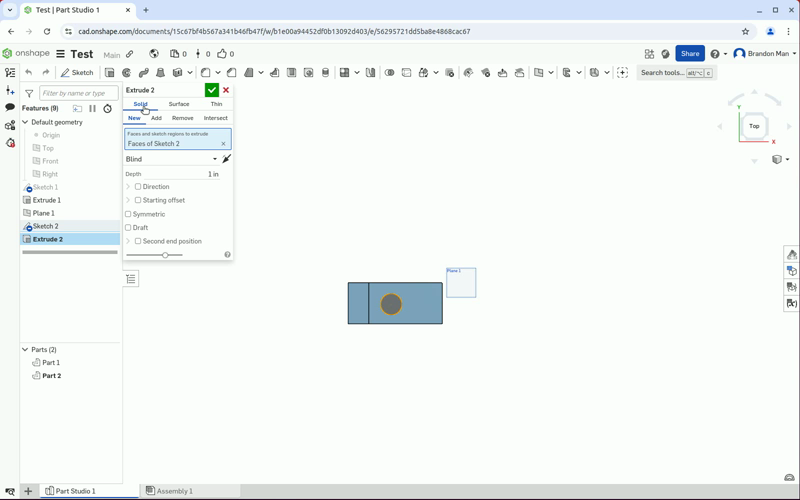
click(143, 106)
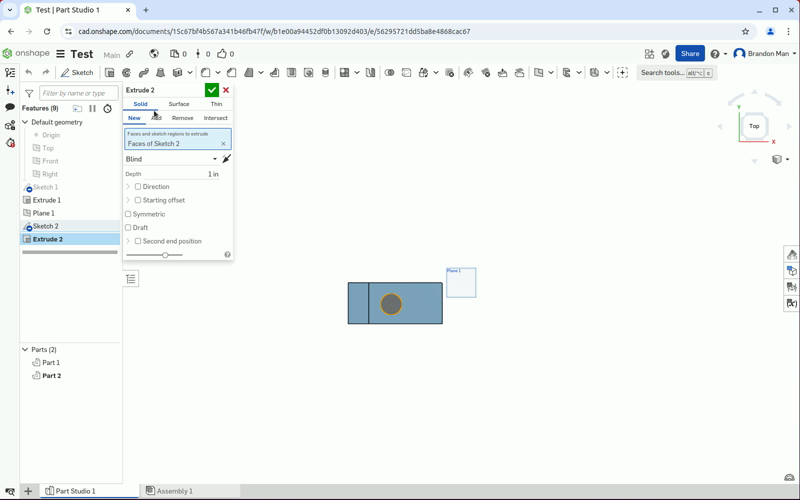
mouse_move(186, 120)
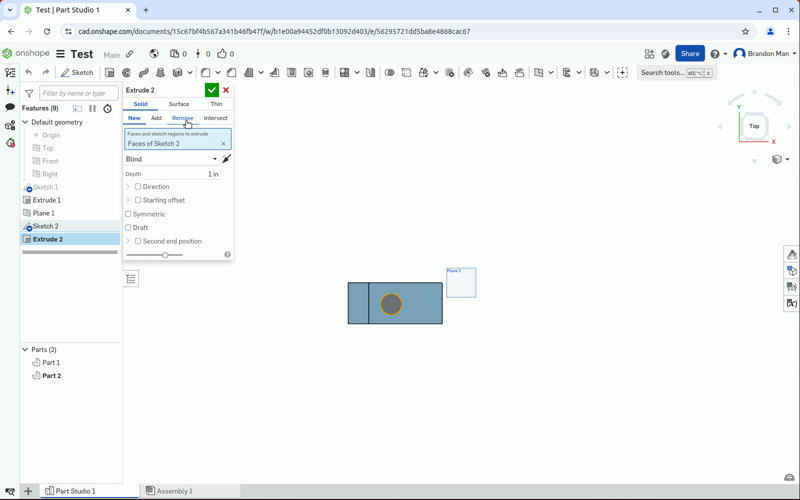
click(186, 120)
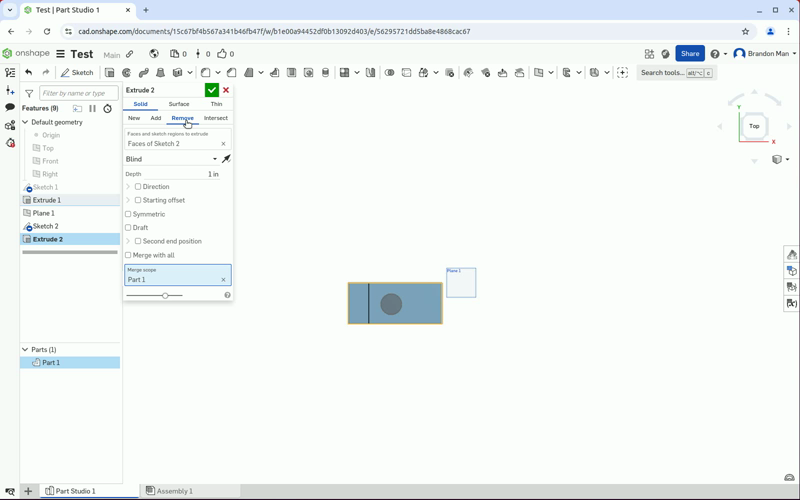
key(tab, 4)
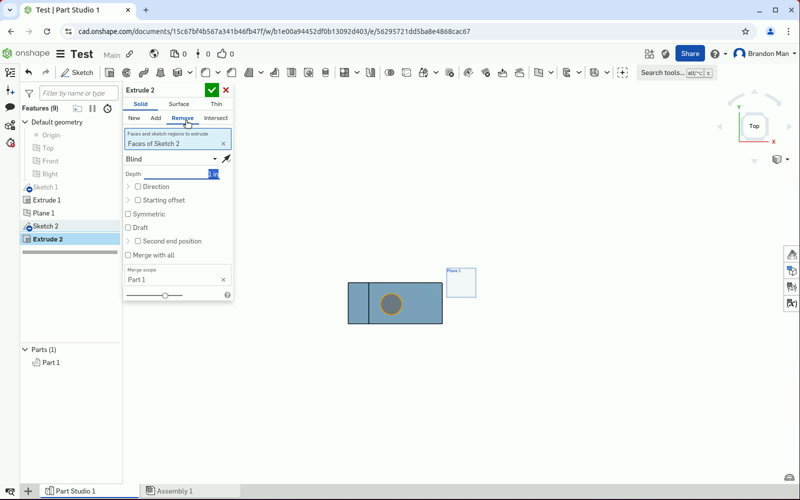
text(4.333)
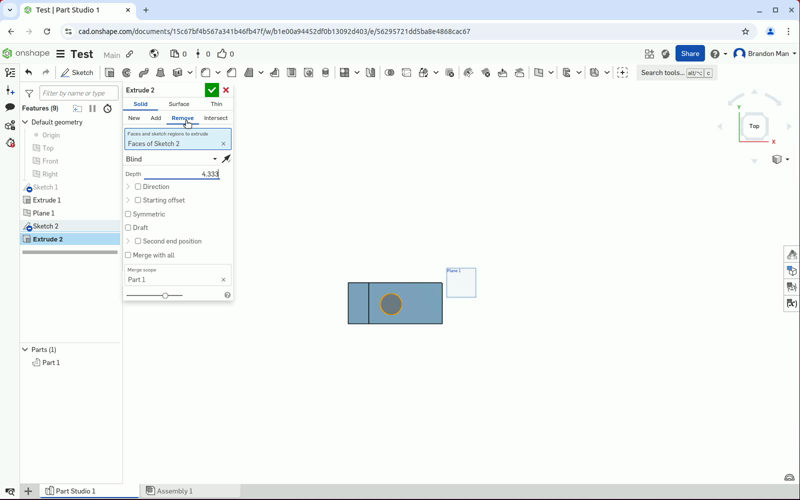
key(tab, 6)
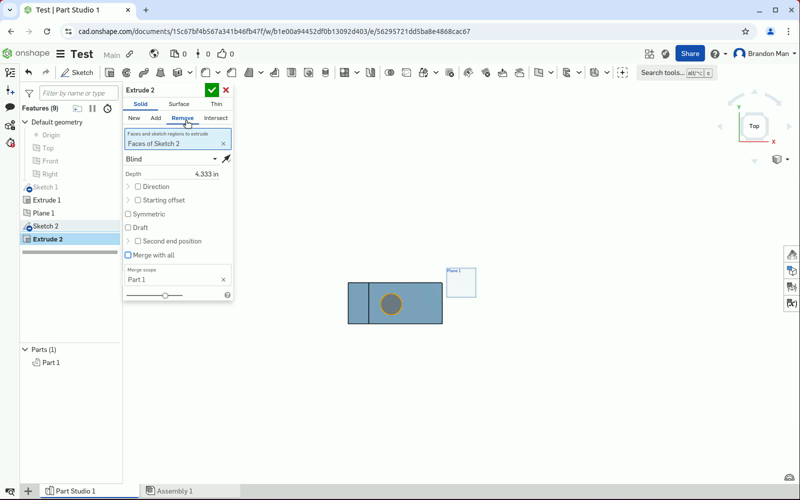
key(space)
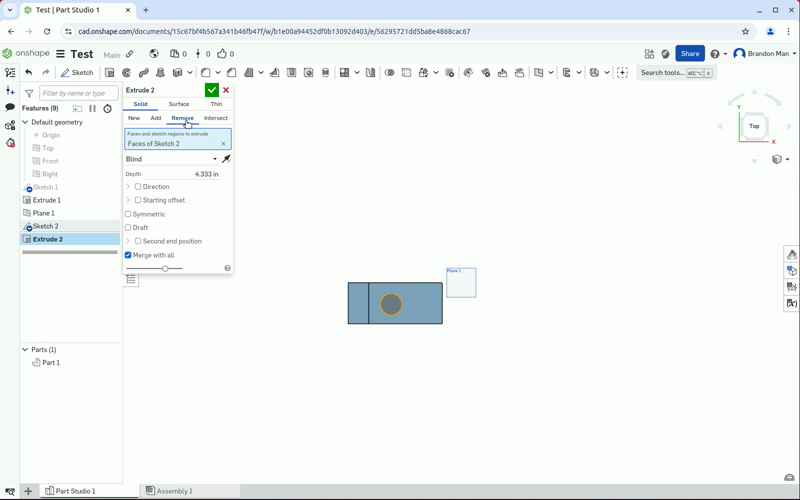
key(enter)
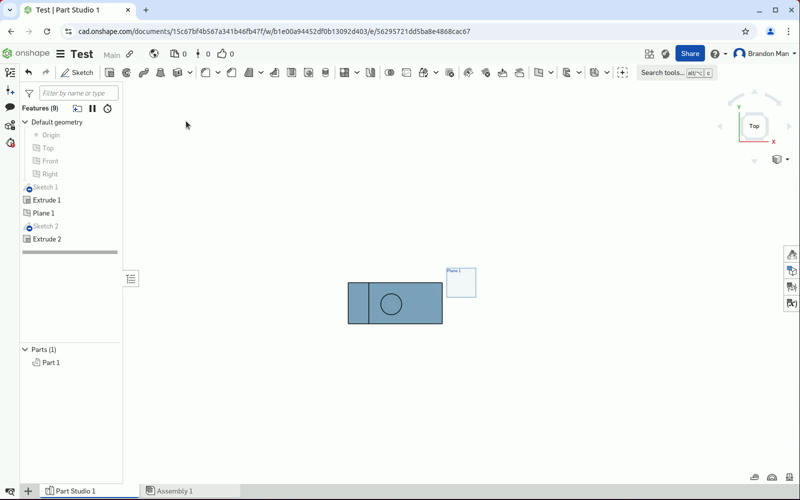
key(shift+h)
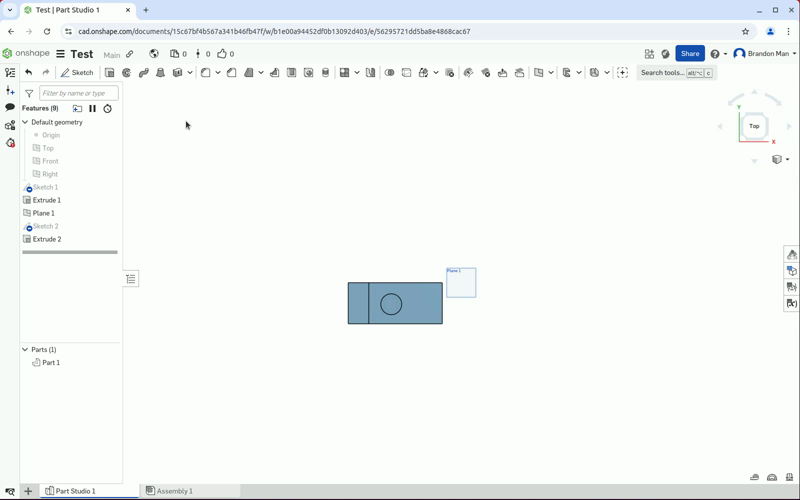
key(shift+h)
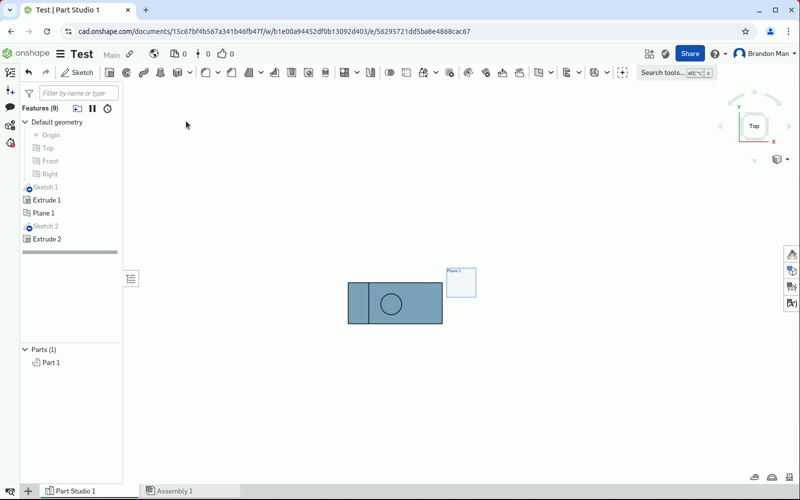
mouse_move(73, 189)
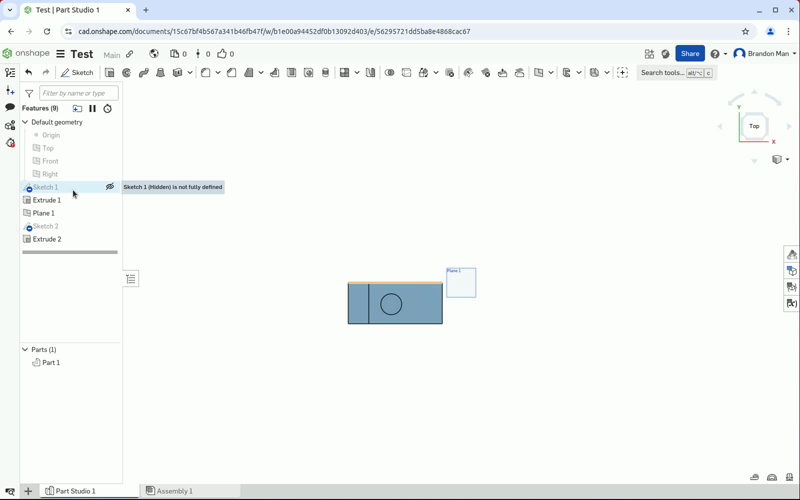
click(73, 189)
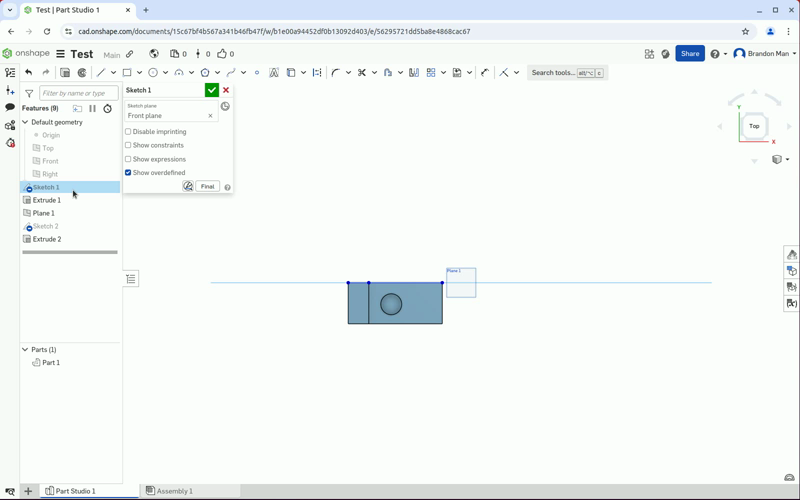
mouse_move(229, 92)
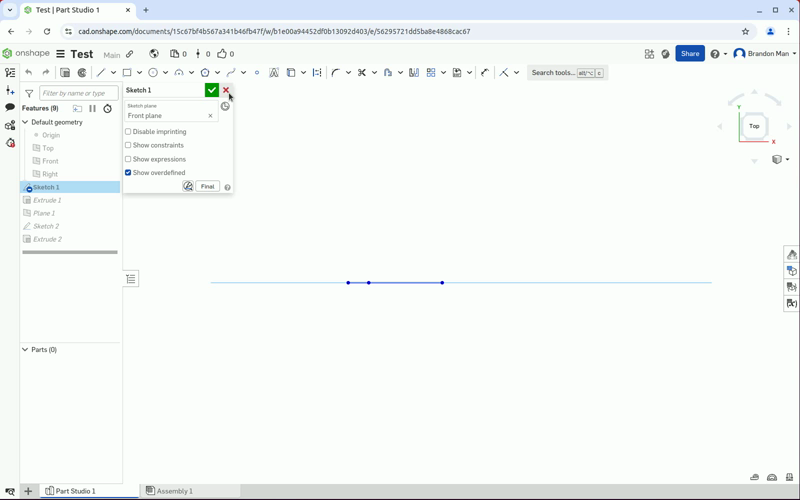
click(229, 92)
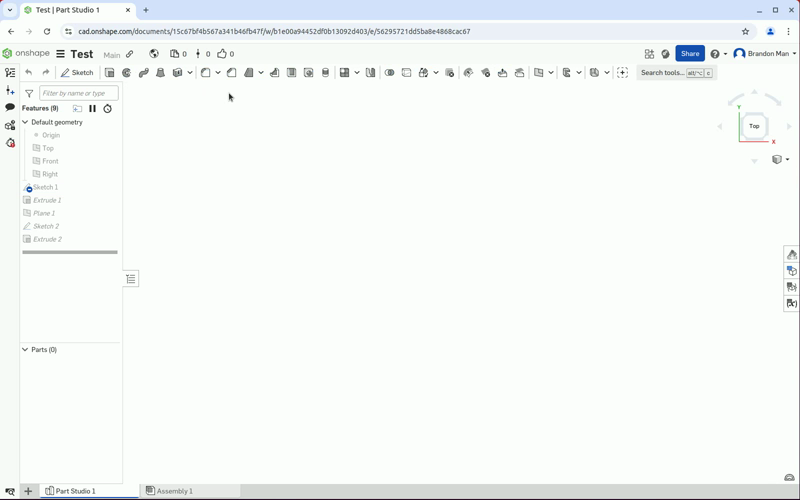
key(shift+s)
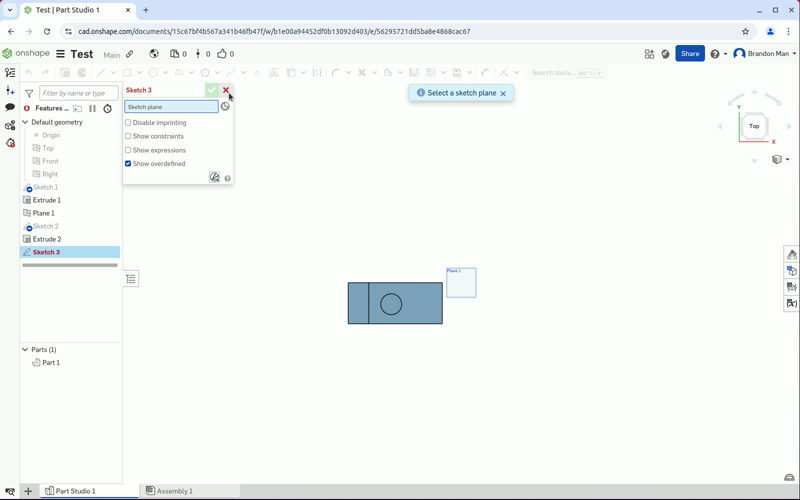
mouse_move(73, 215)
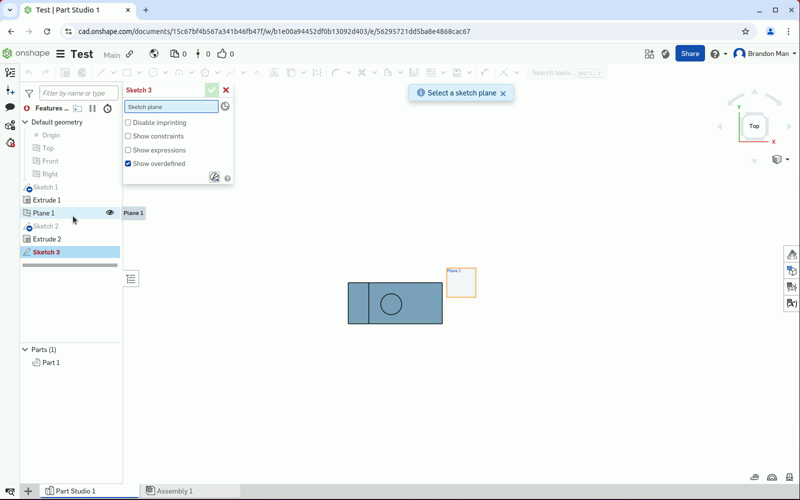
click(73, 215)
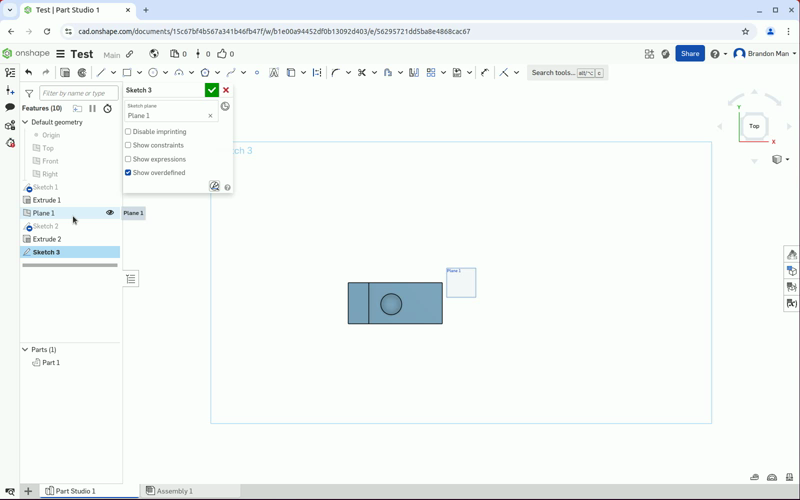
mouse_move(73, 352)
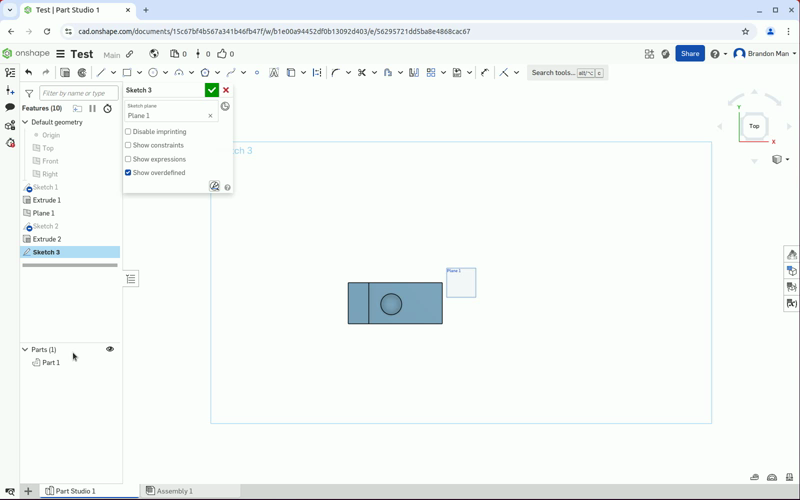
key(y)
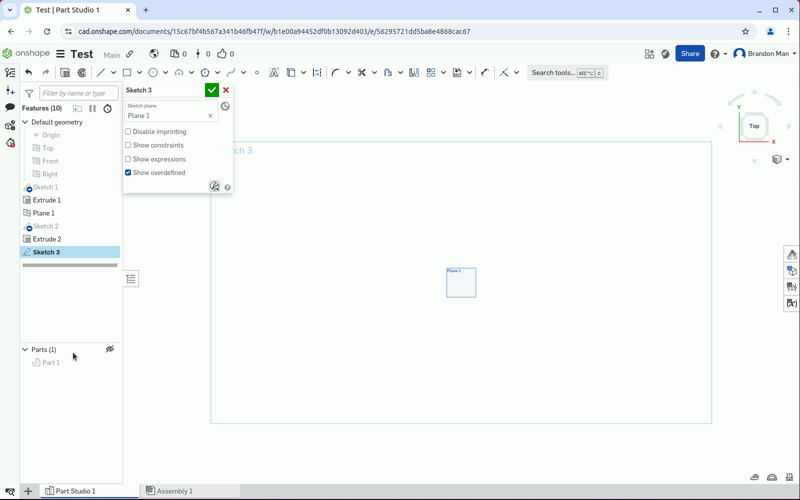
key(c)
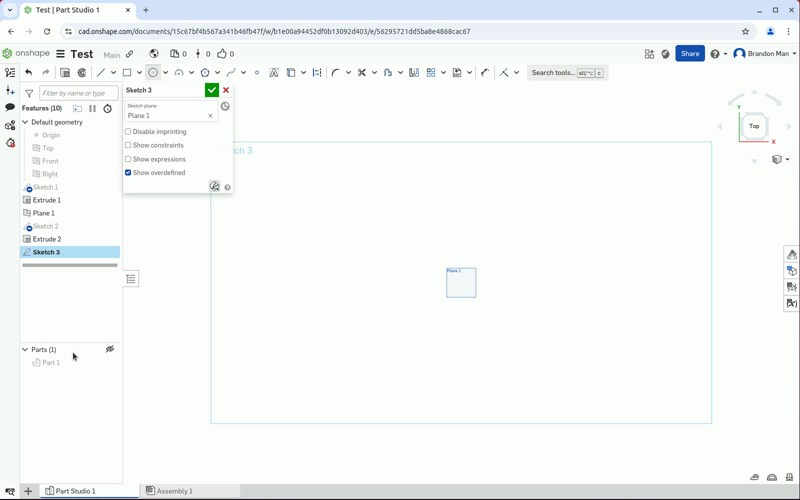
key_down(shift)
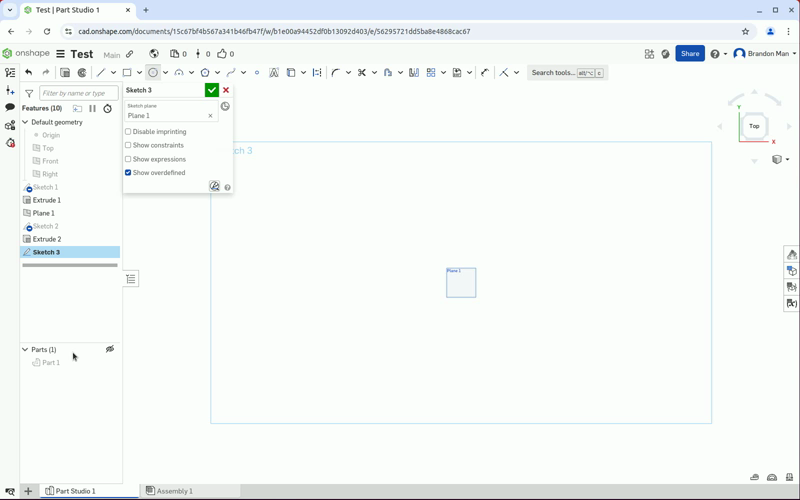
mouse_move(421, 304)
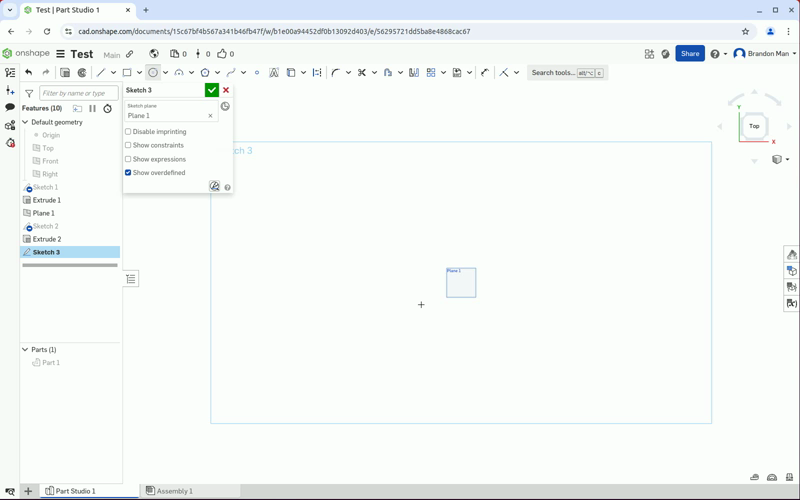
click(421, 304)
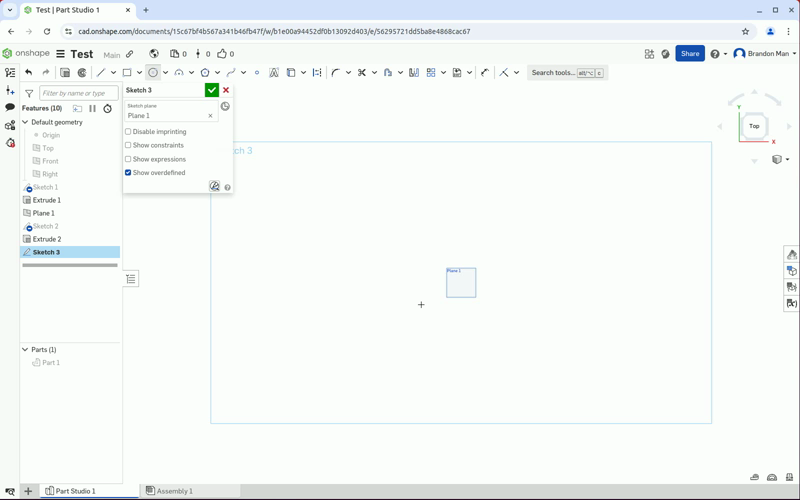
key_up(shift)
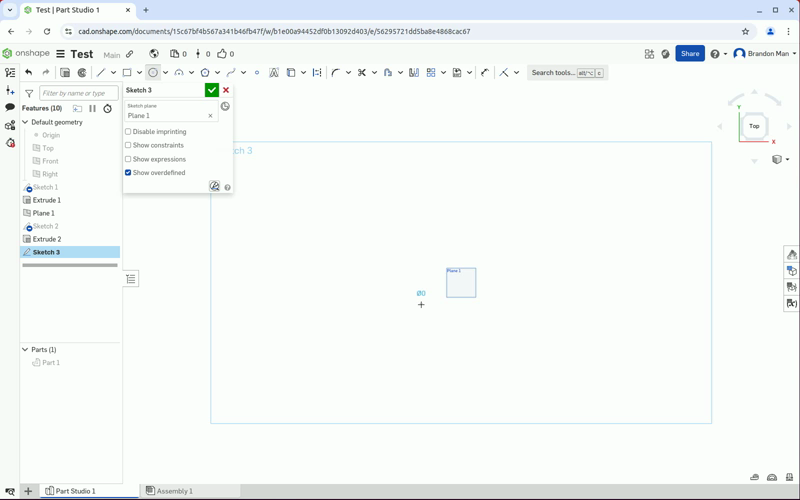
mouse_move(432, 304)
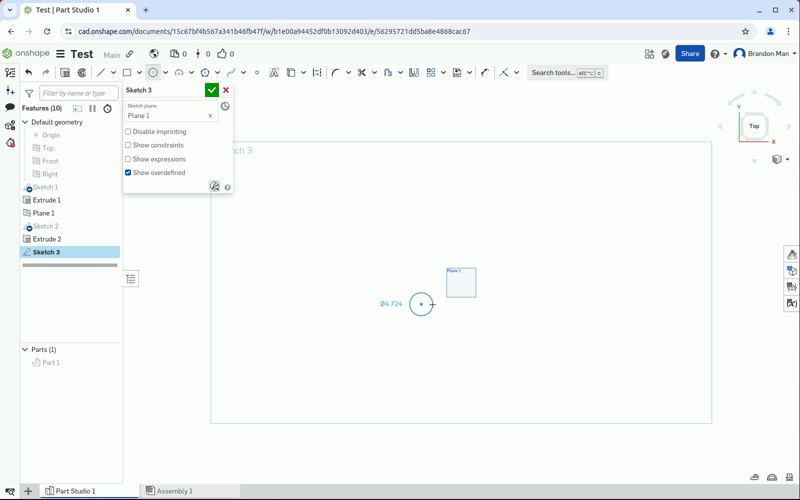
click(432, 304)
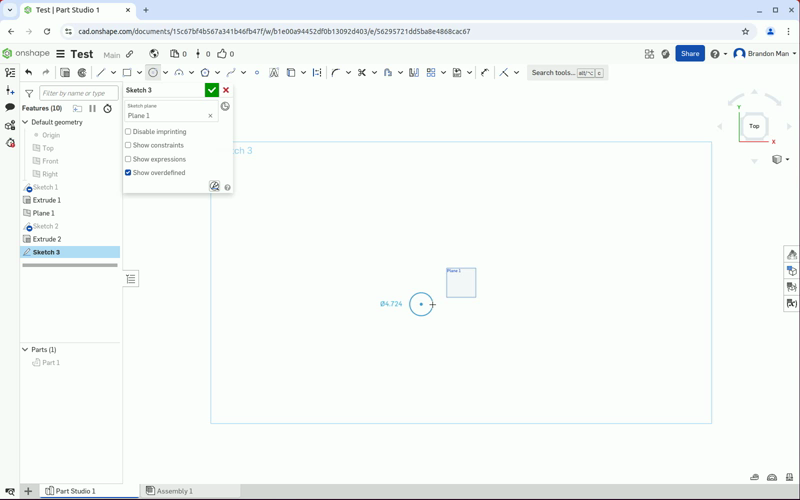
key(esc)
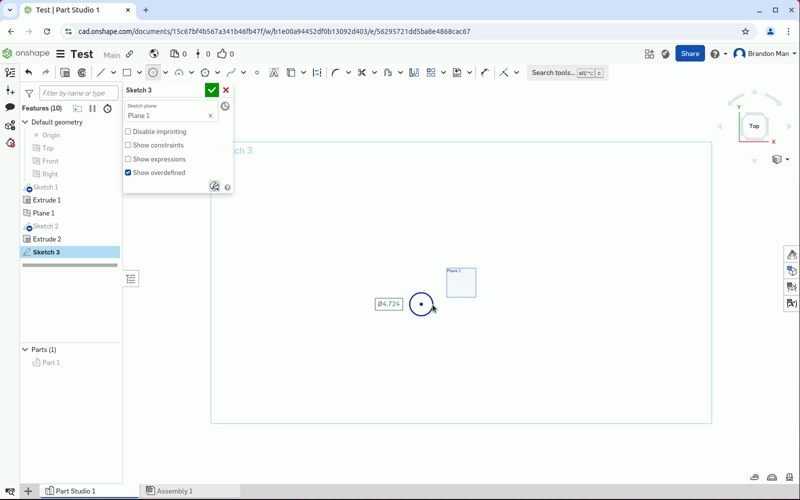
mouse_move(415, 299)
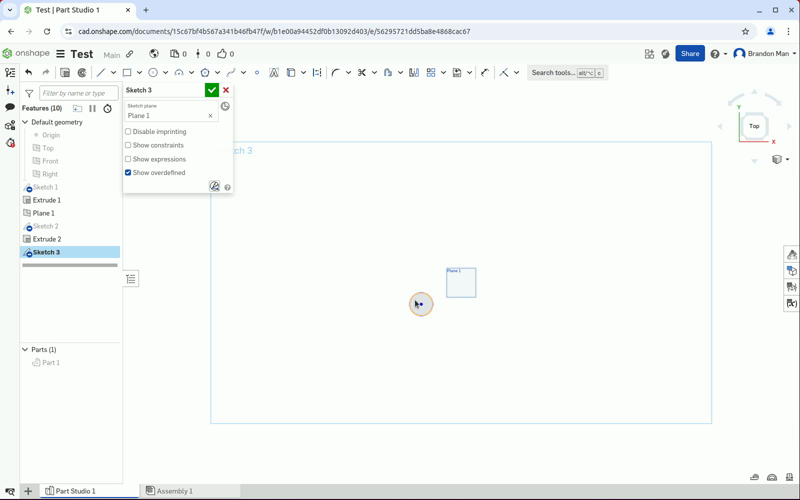
scroll(6)
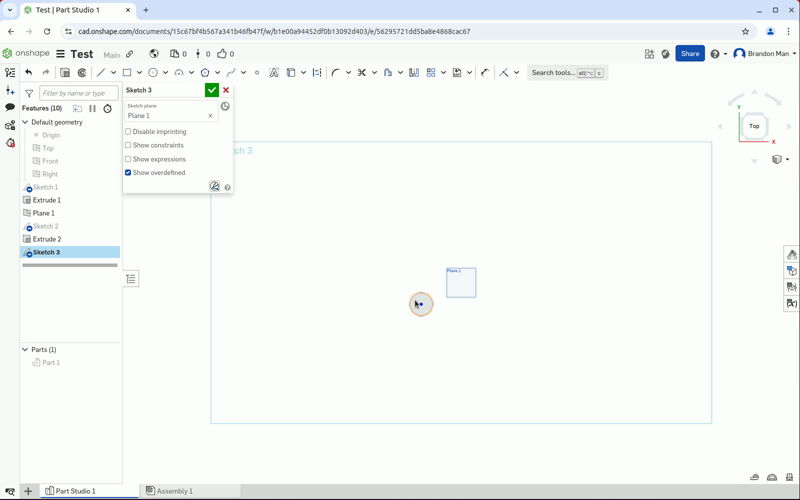
scroll(6)
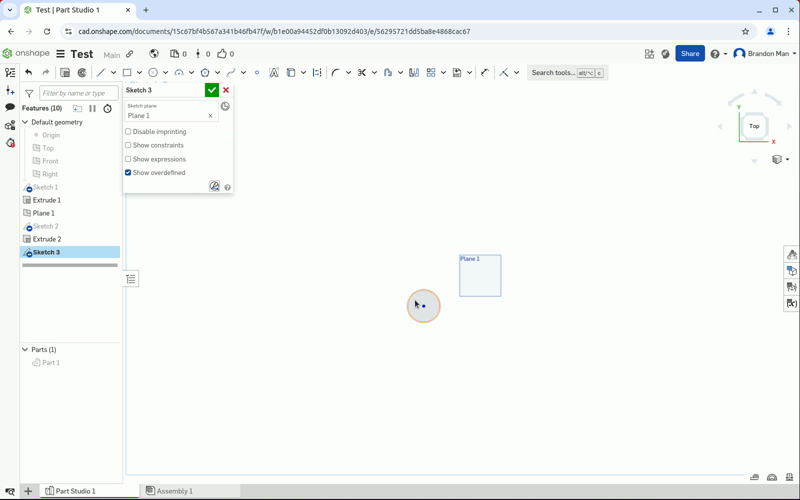
scroll(6)
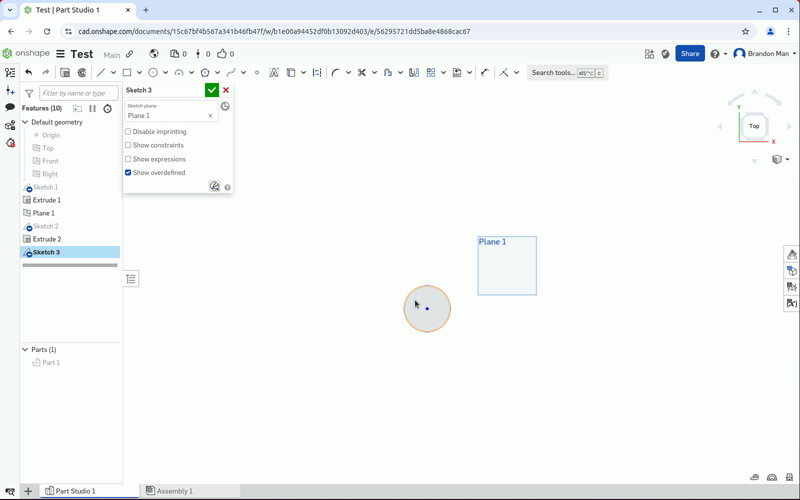
scroll(6)
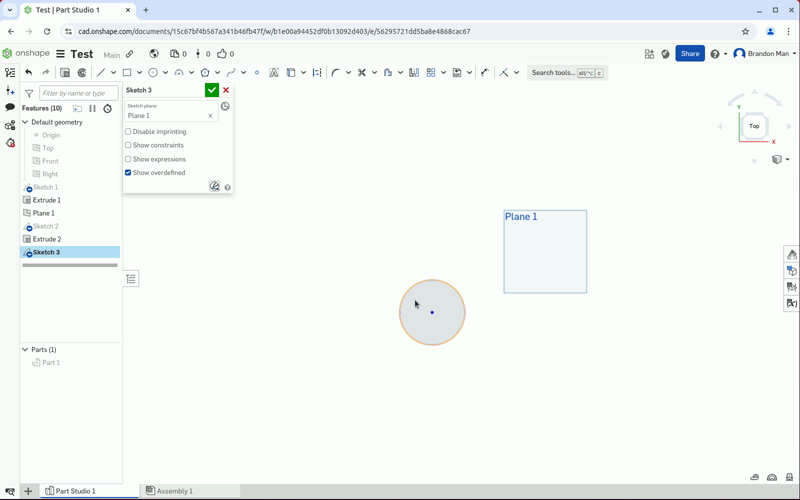
scroll(6)
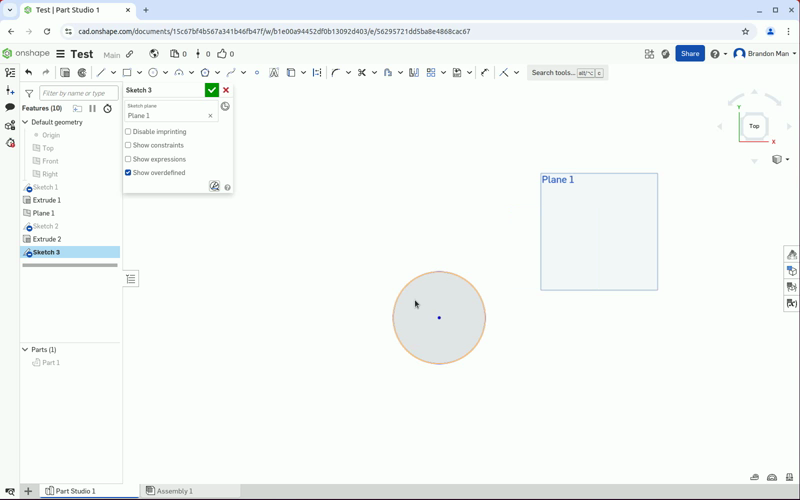
scroll(6)
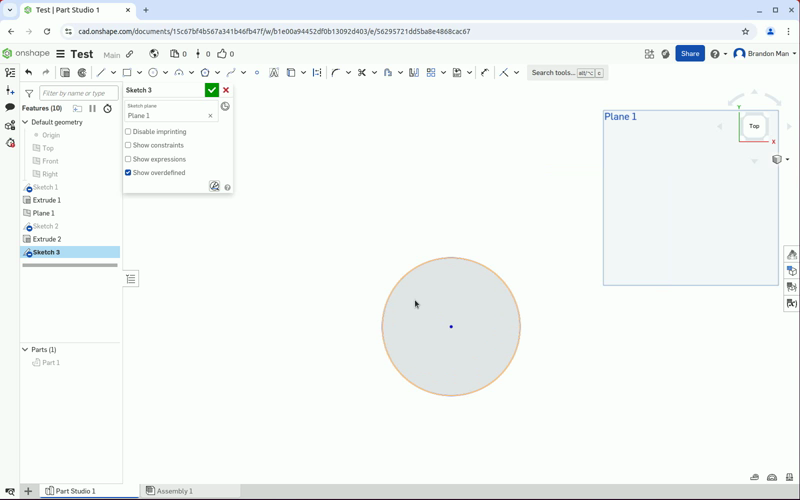
scroll(6)
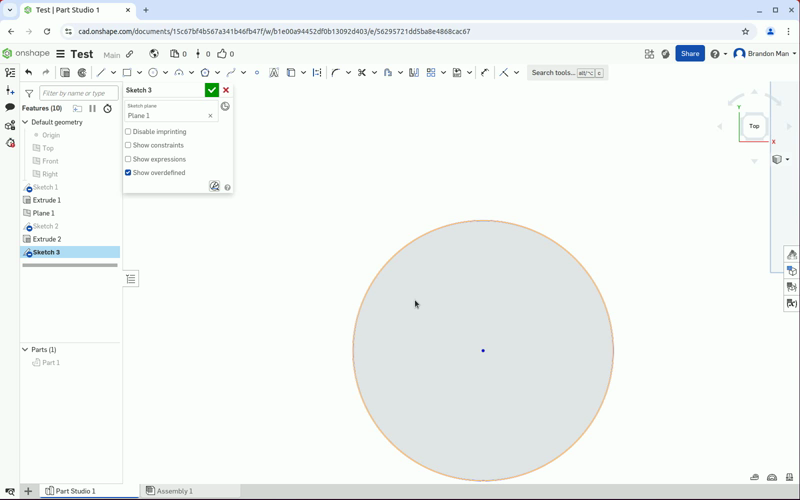
click(415, 299)
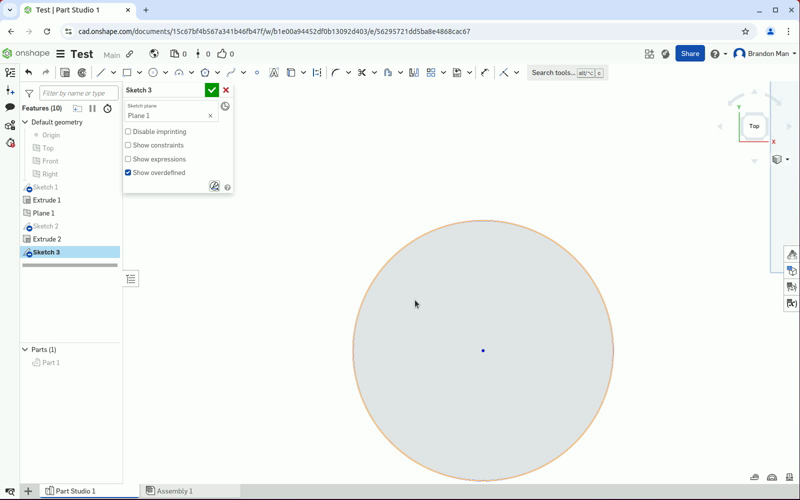
scroll(-6)
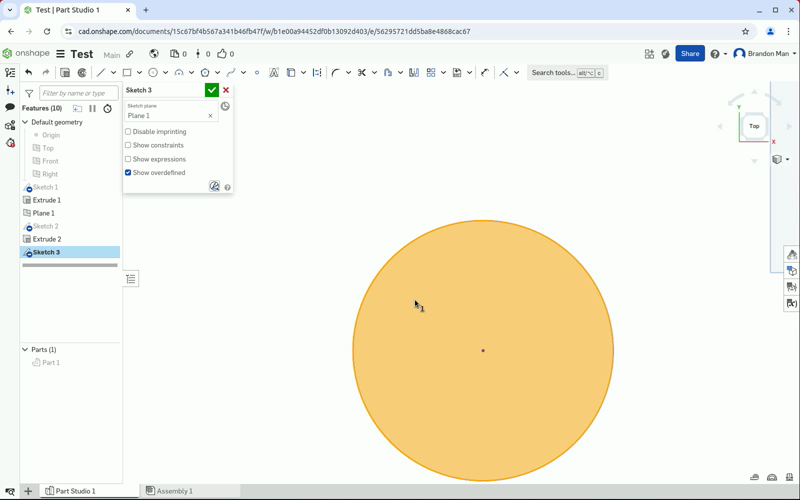
scroll(-6)
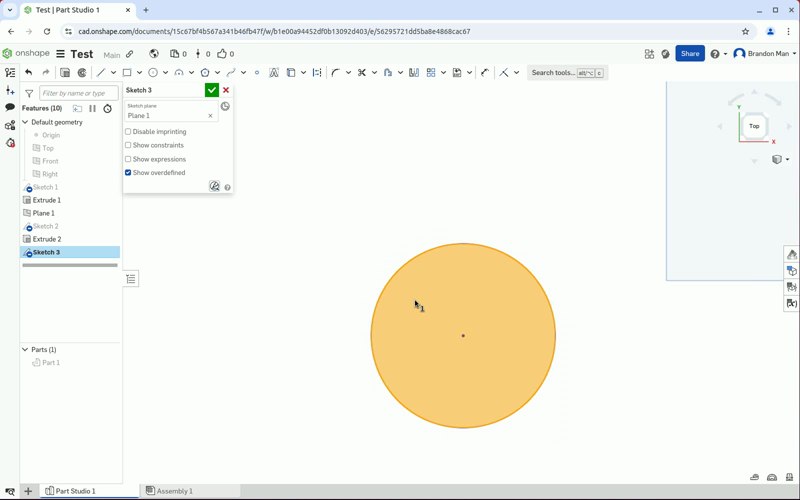
scroll(-6)
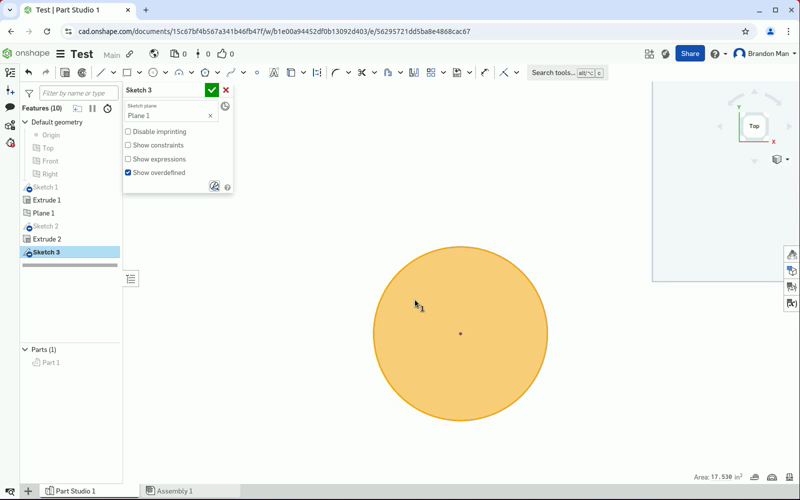
scroll(-6)
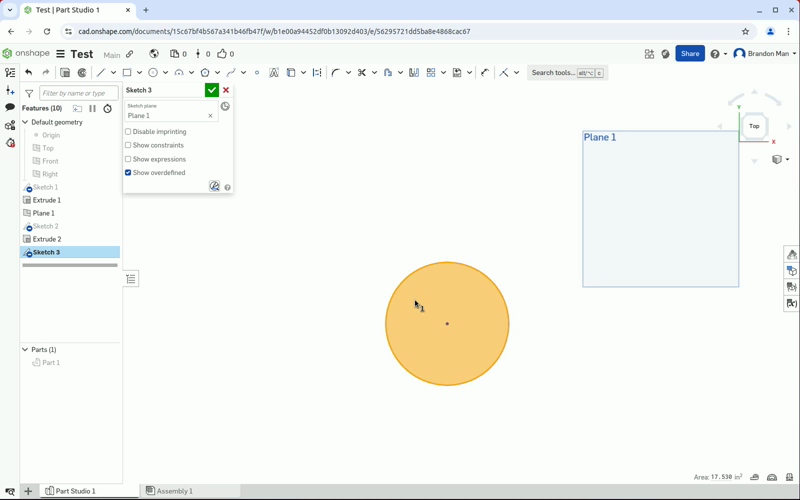
scroll(-6)
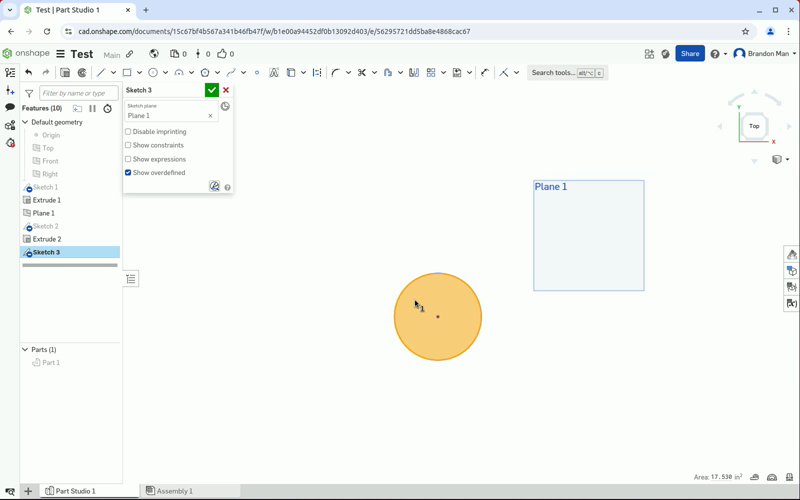
scroll(-6)
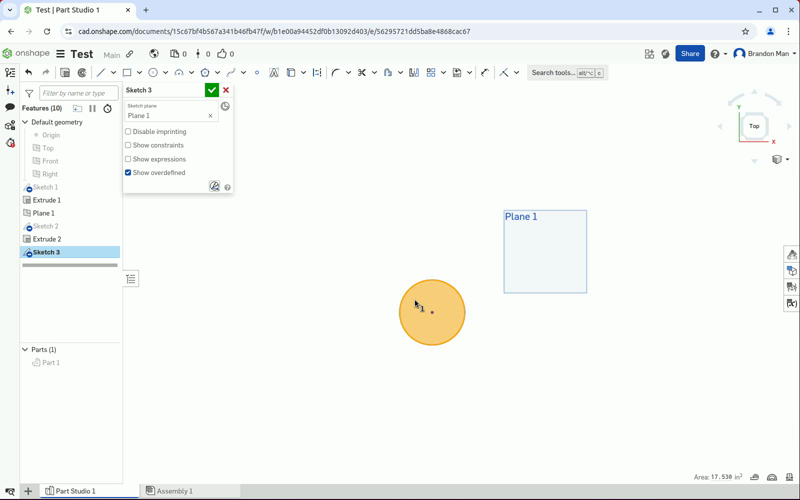
scroll(-6)
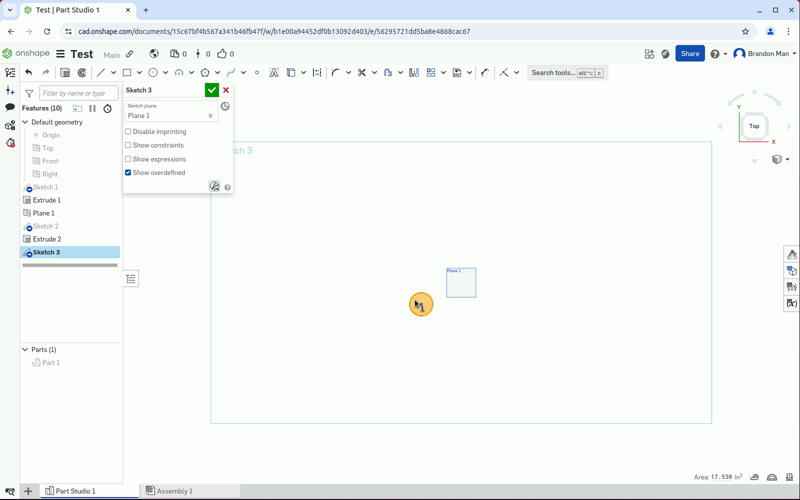
mouse_move(73, 352)
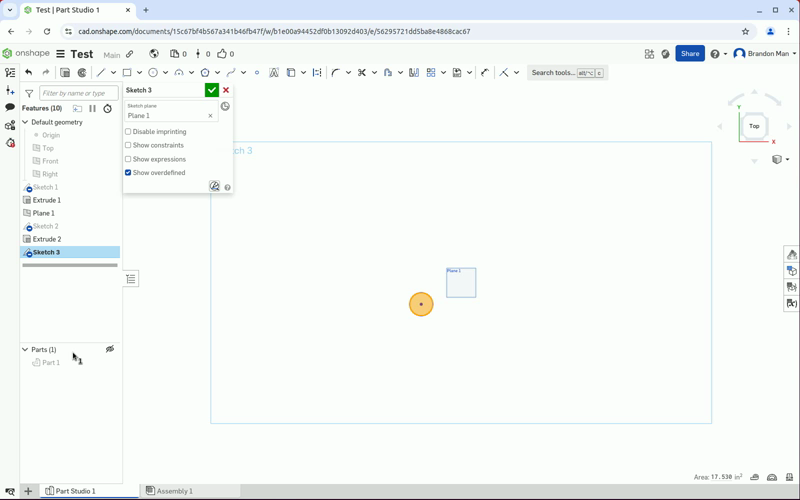
key(shift+y)
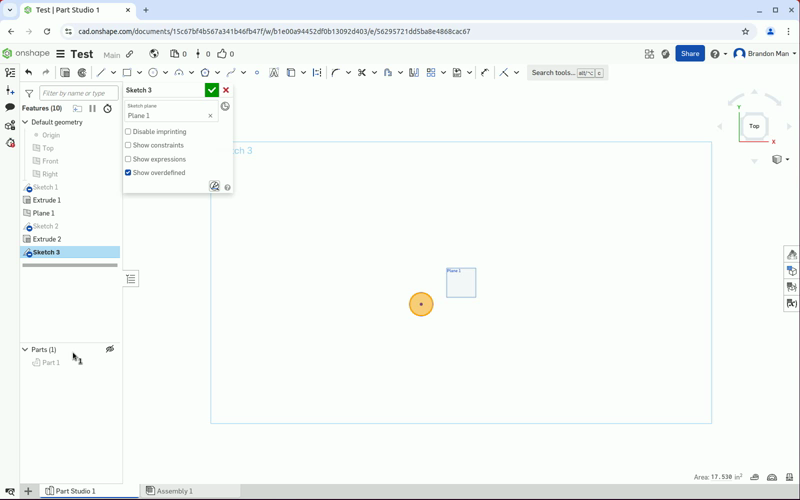
key(shift+e)
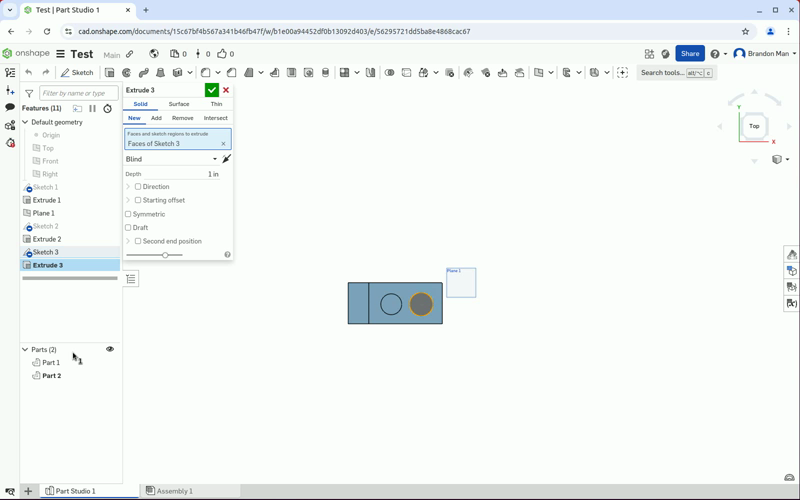
mouse_move(143, 106)
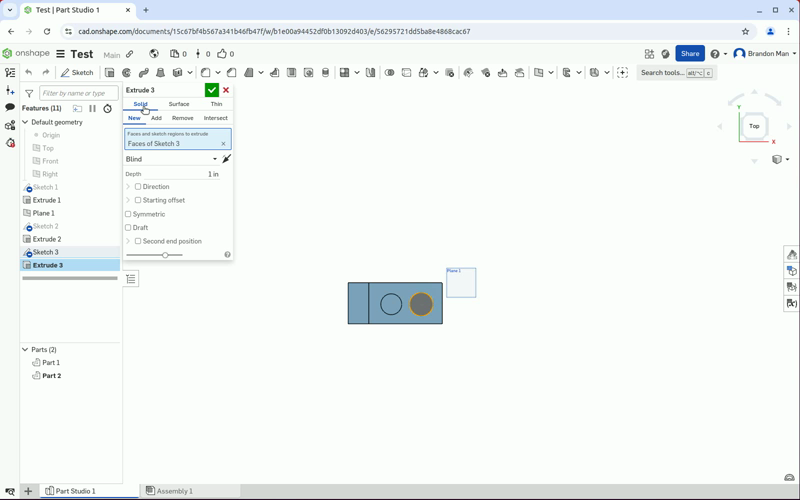
click(143, 106)
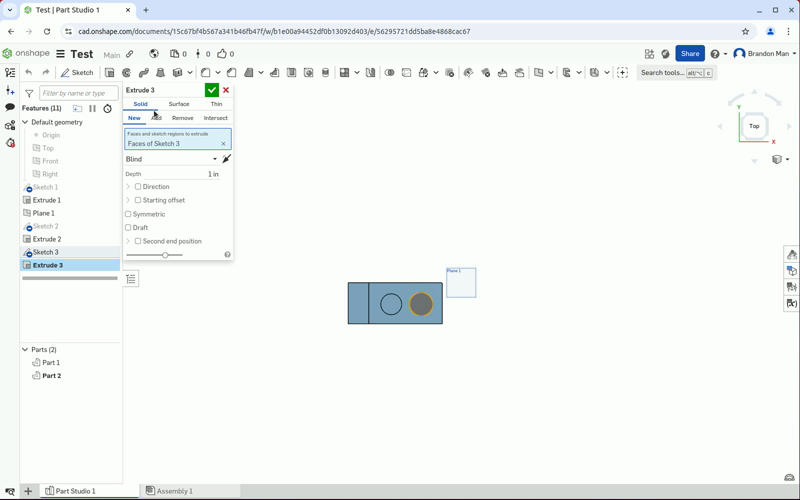
mouse_move(186, 120)
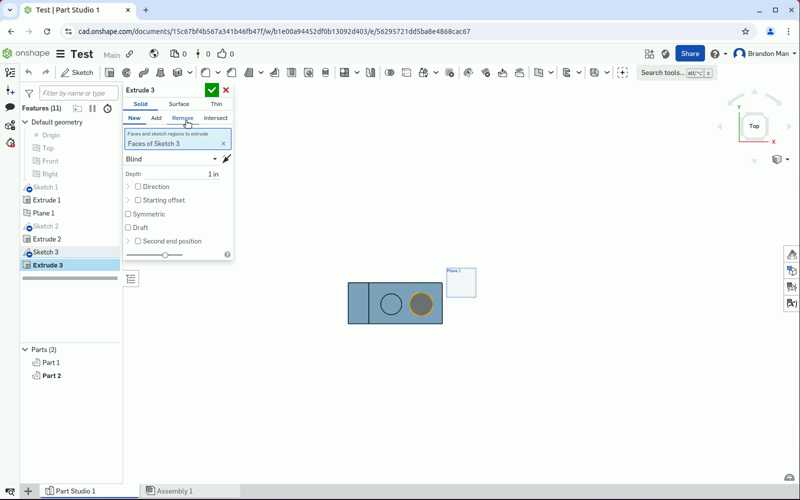
click(186, 120)
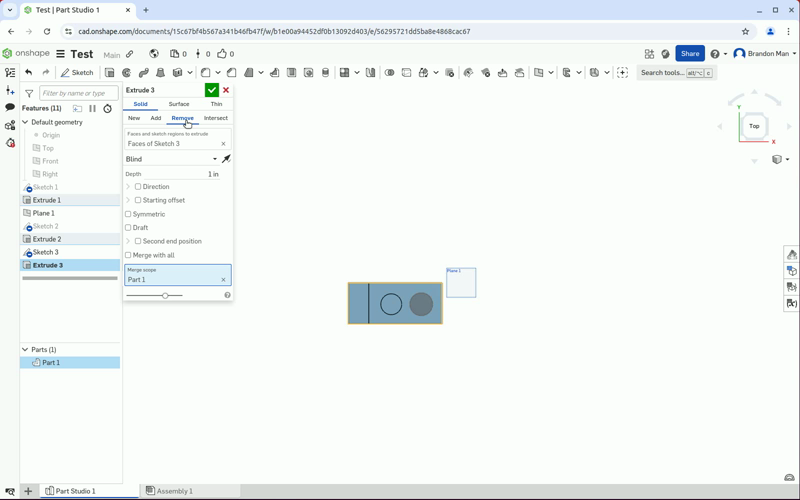
key(tab, 4)
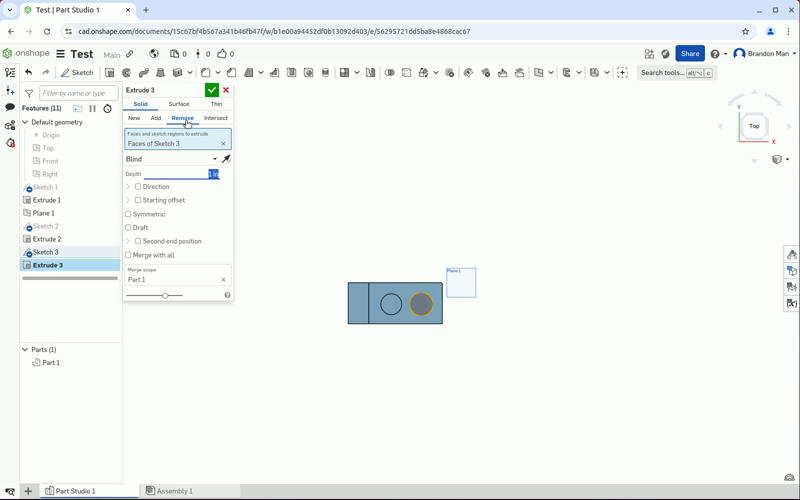
text(4.333)
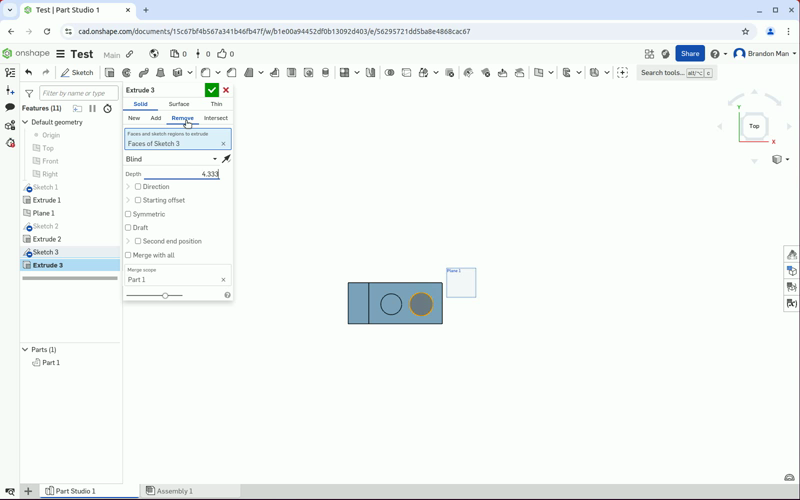
key(tab, 6)
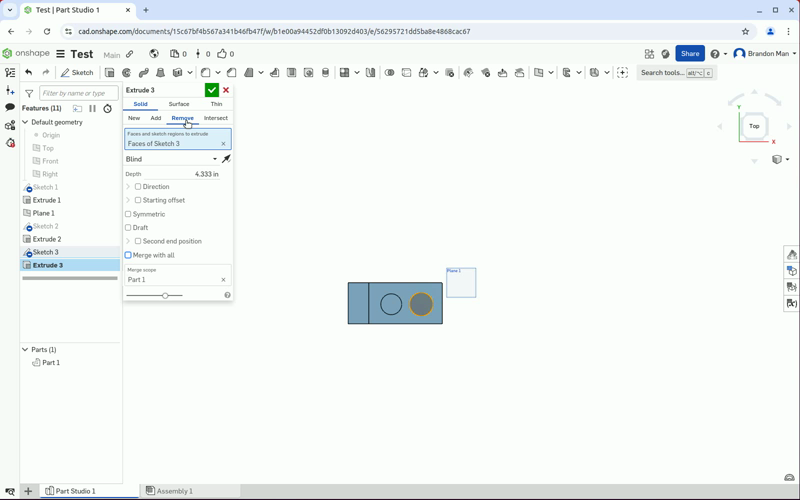
key(space)
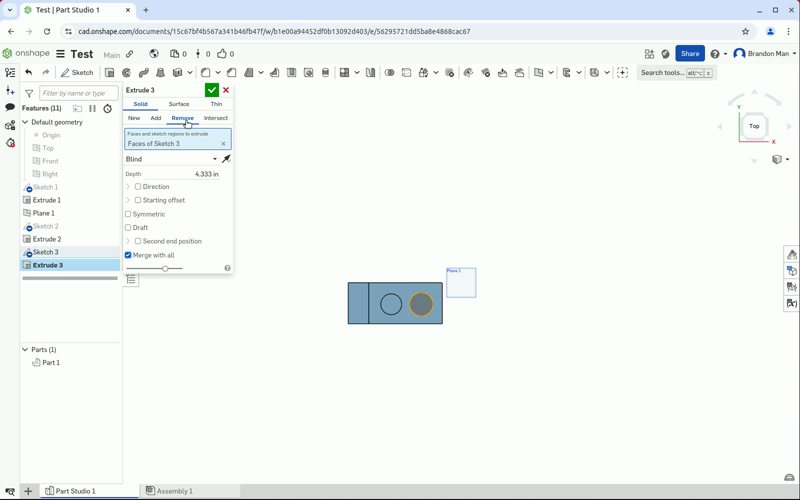
key(enter)
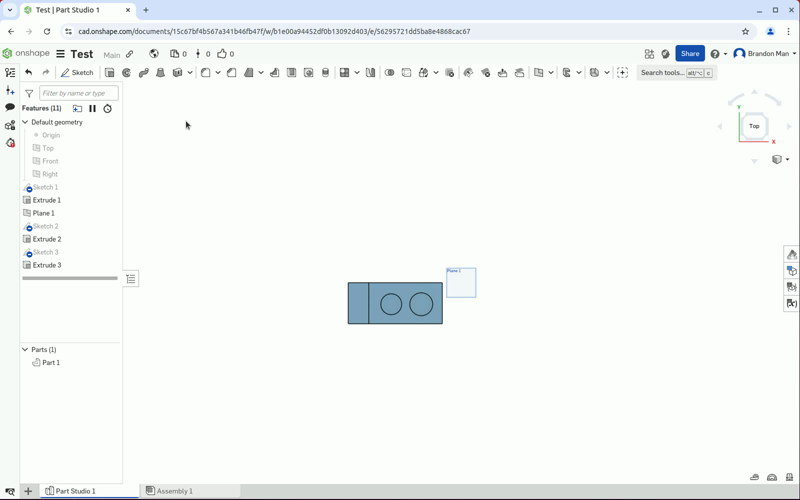
key(shift+h)
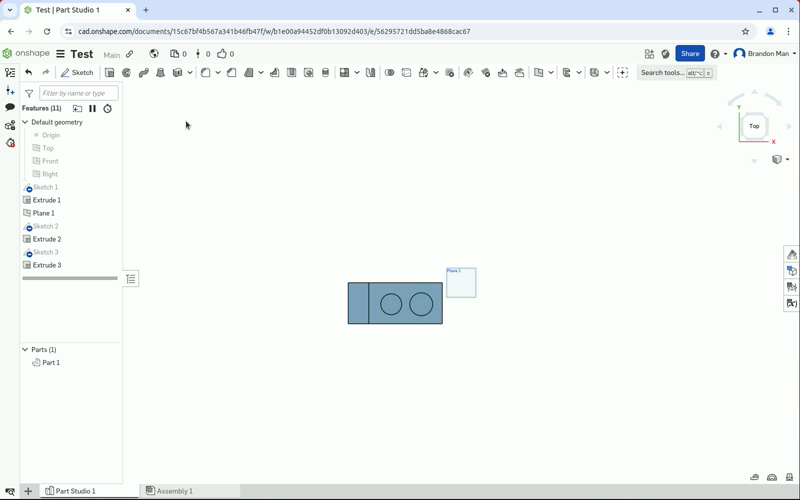
key(shift+h)
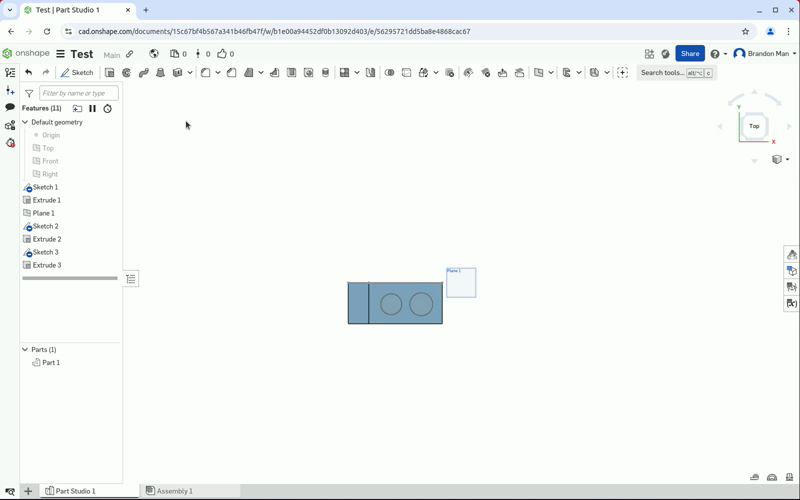
key(shift+7)
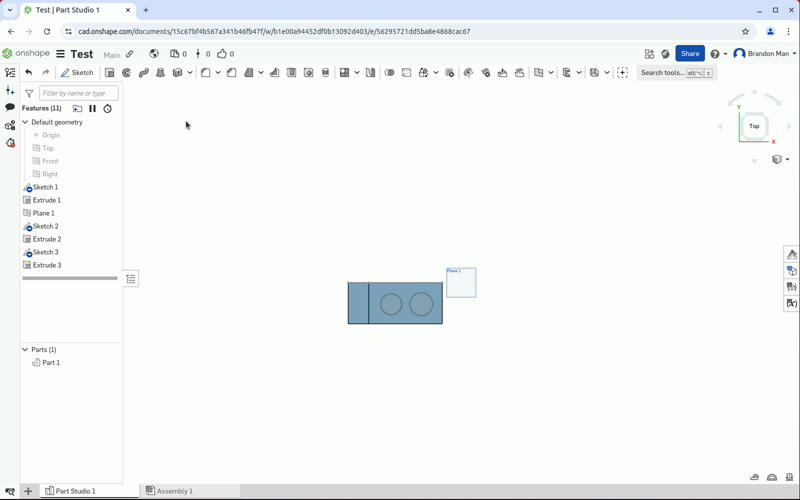
key(up, 3)
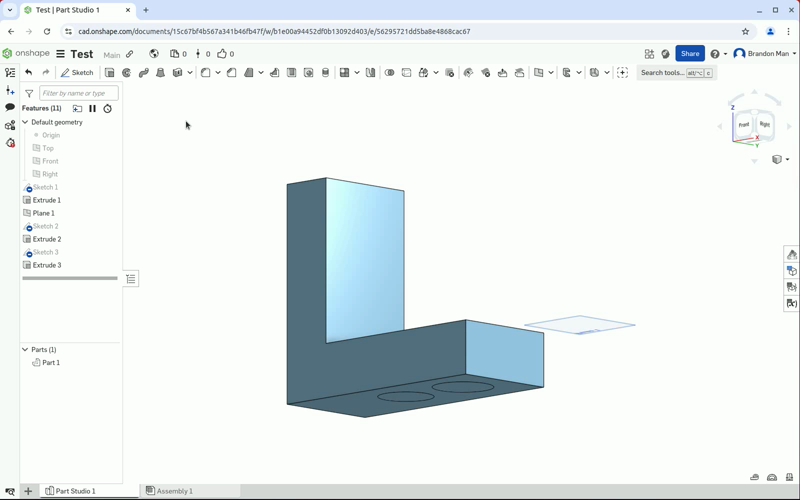
key(left, 3)
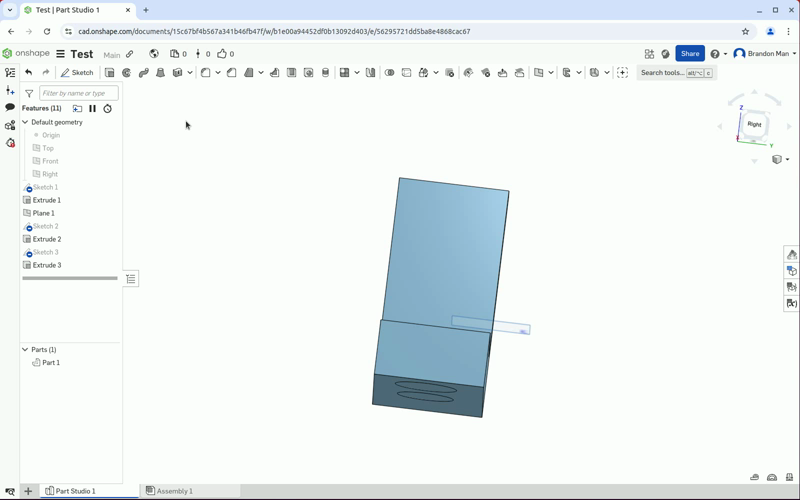
key(right, 3)
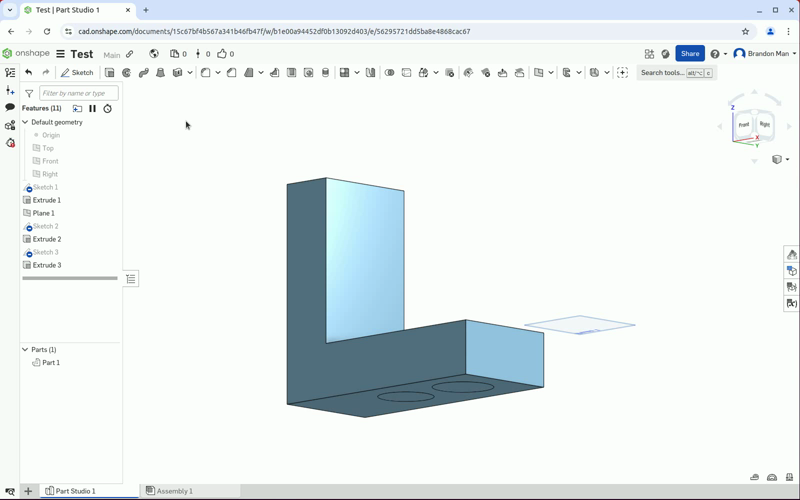
key(down, 3)
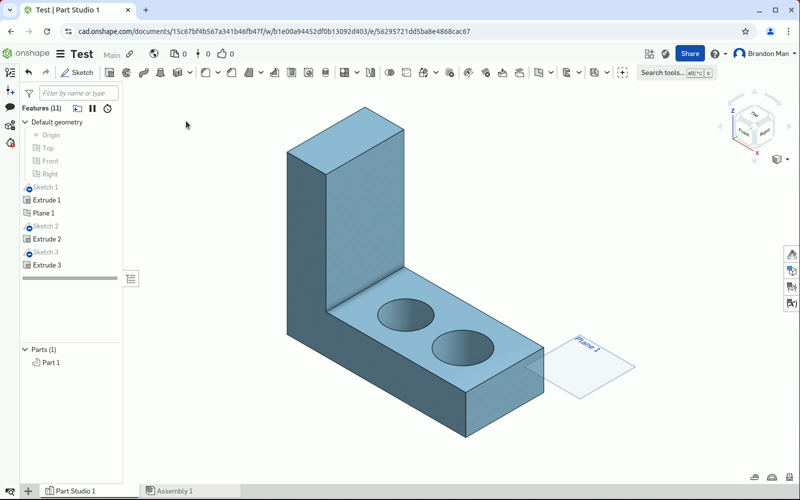
mouse_move(73, 189)
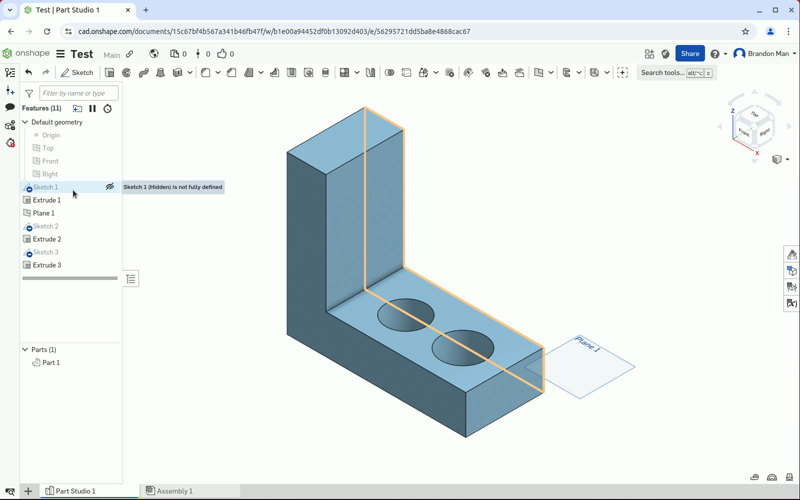
click(73, 189)